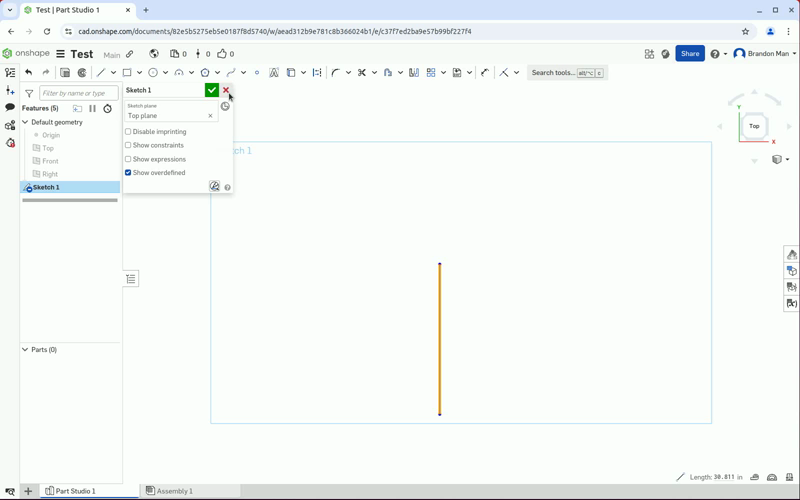
key(shift+h)
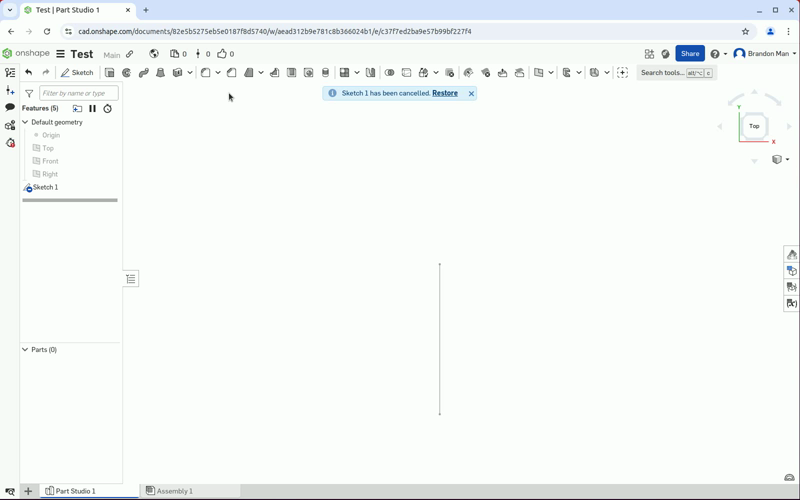
mouse_move(73, 352)
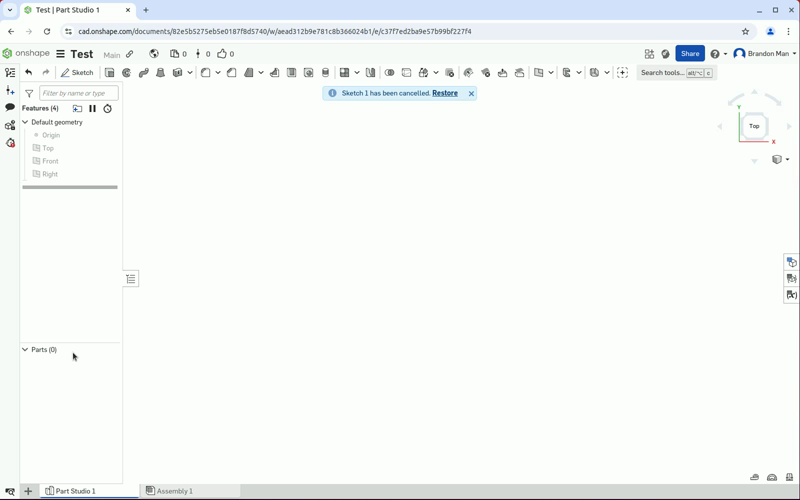
key(y)
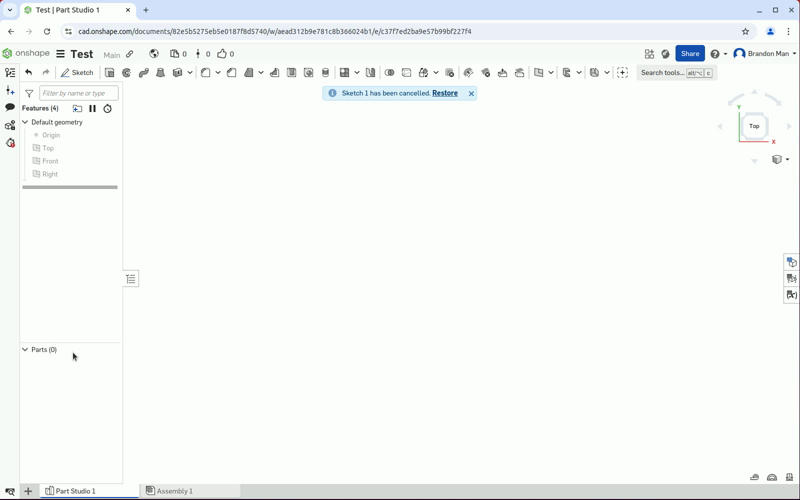
key(shift+p)
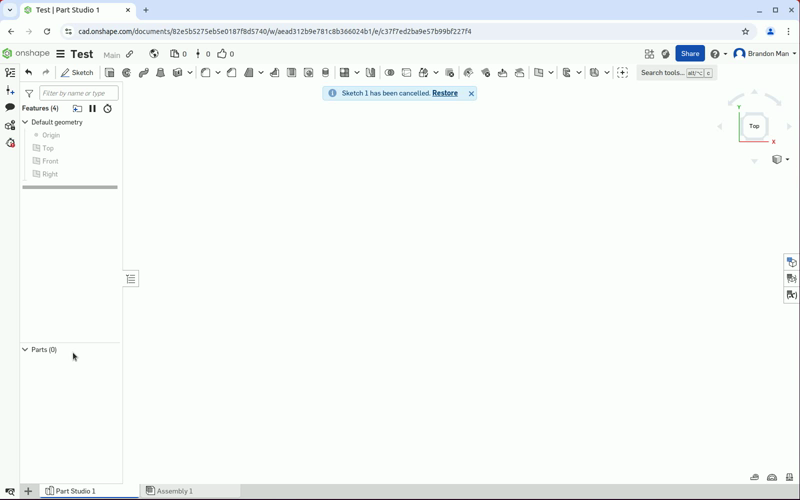
key(space)
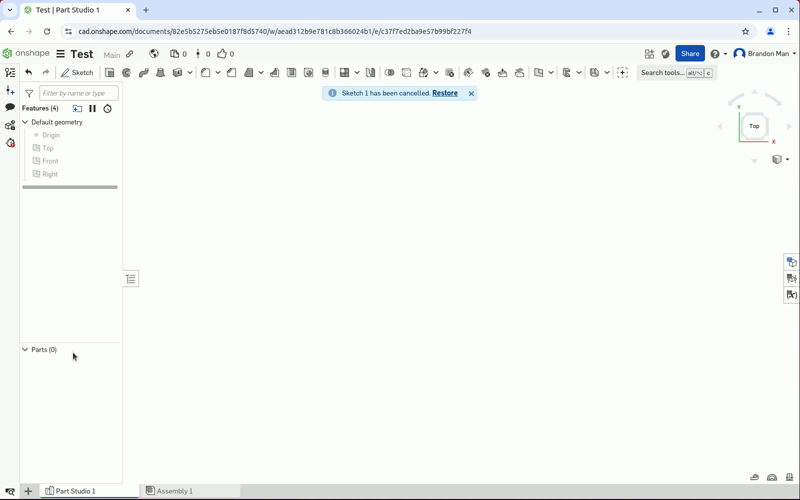
key_down(shift)
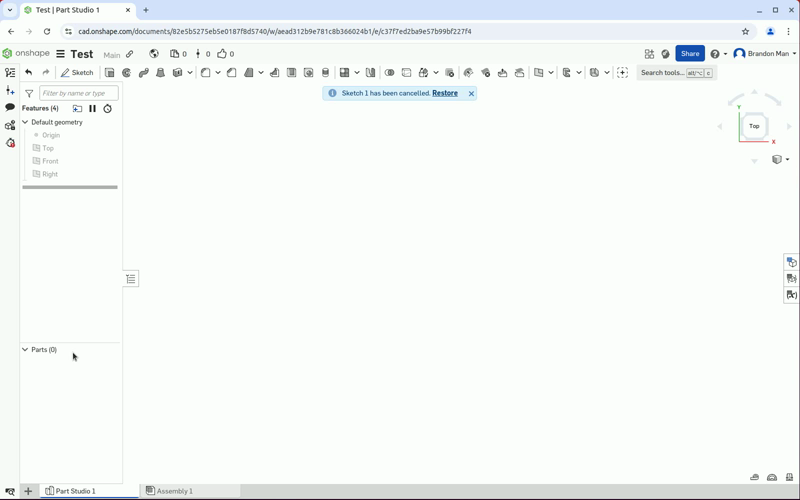
key(up)
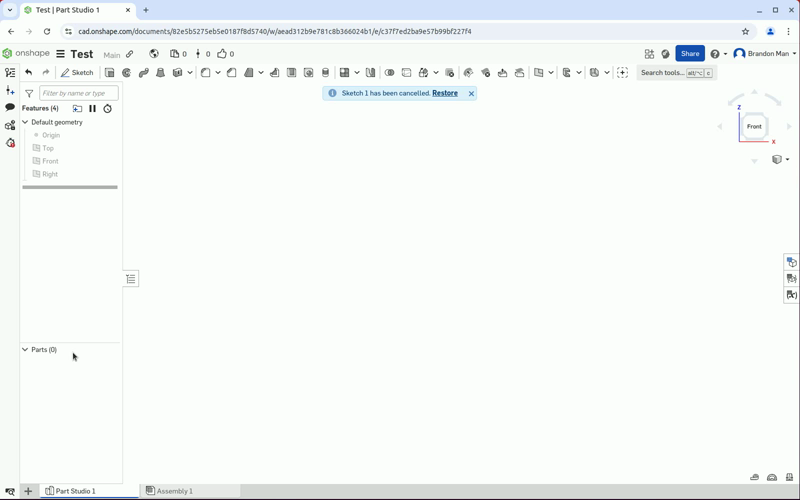
key_up(shift)
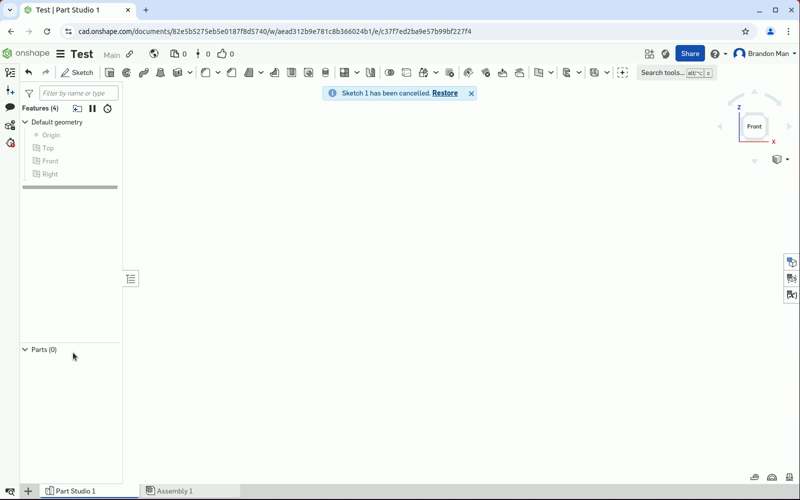
key(space)
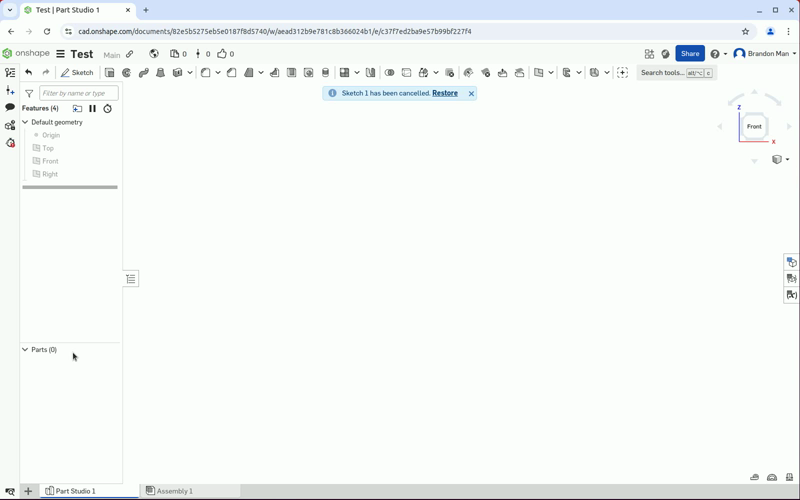
key_down(shift)
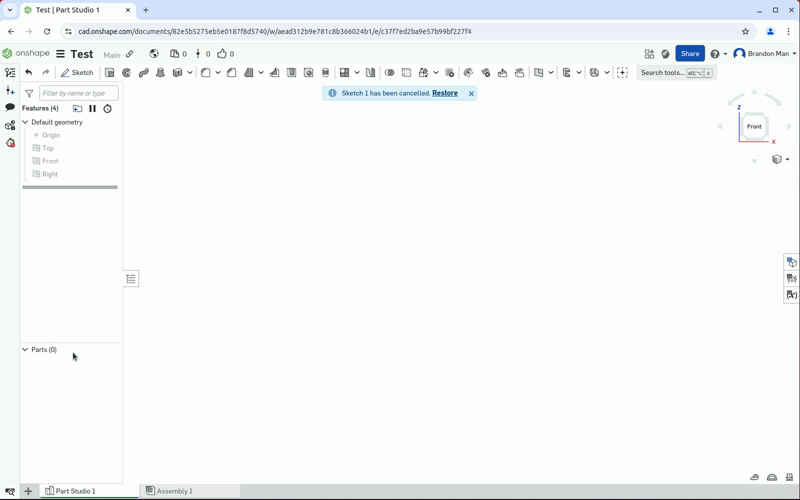
key(left)
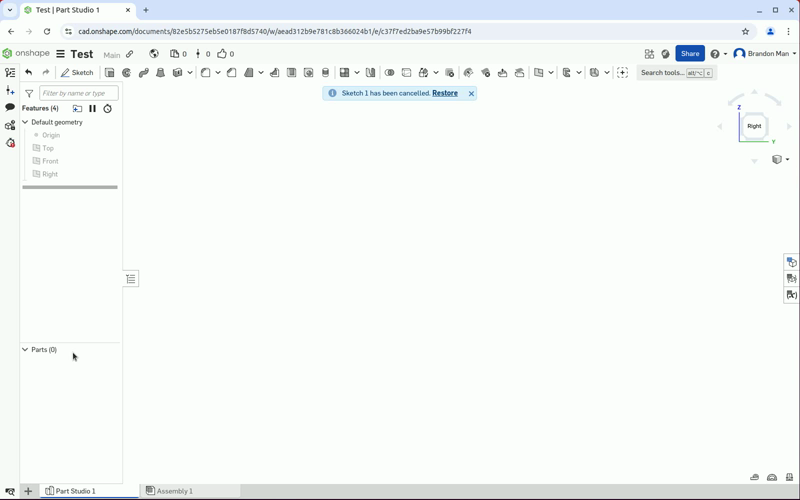
key_up(shift)
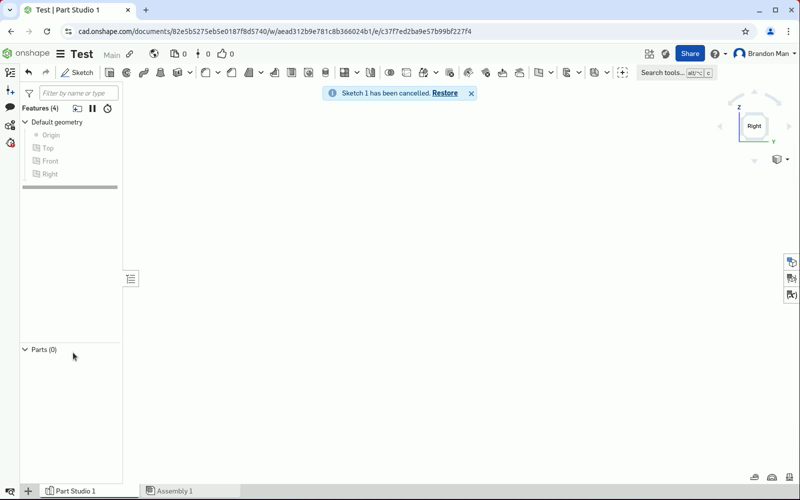
mouse_move(73, 352)
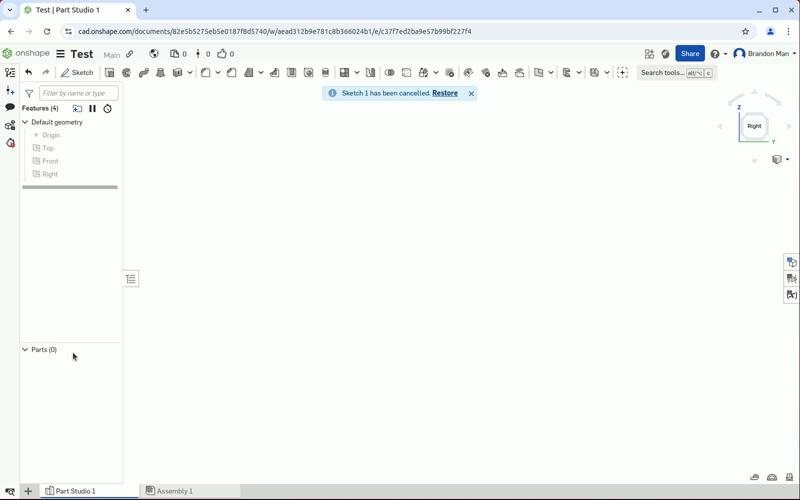
key(shift+y)
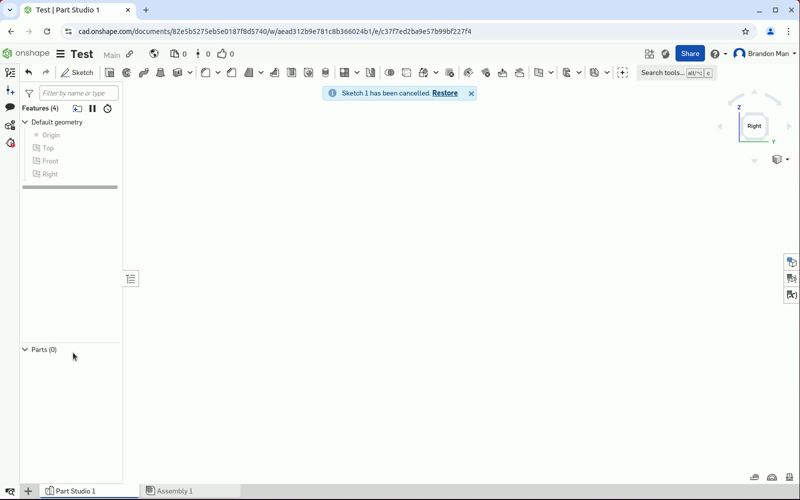
key(shift+s)
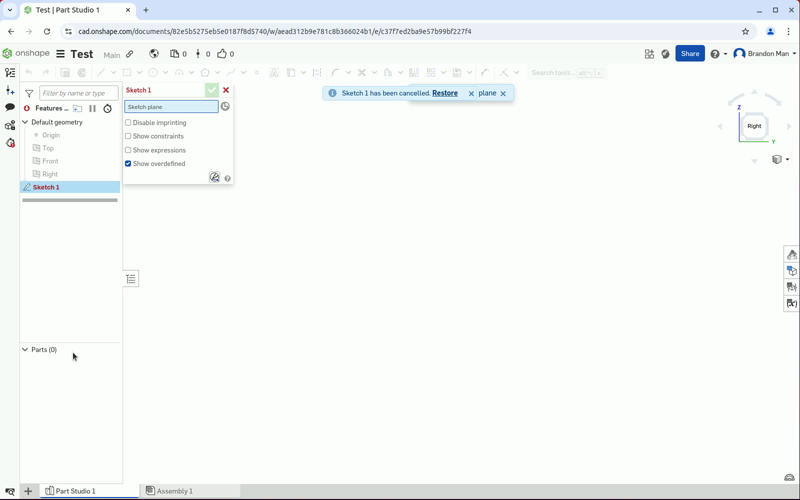
mouse_move(73, 176)
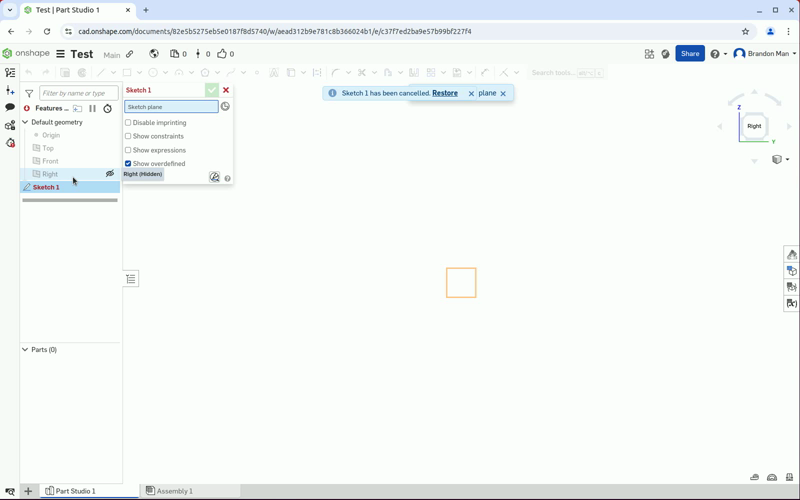
click(73, 176)
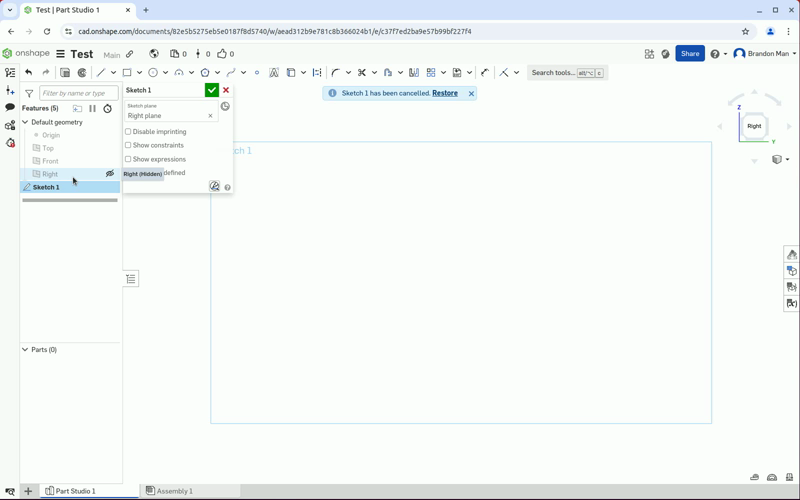
mouse_move(73, 352)
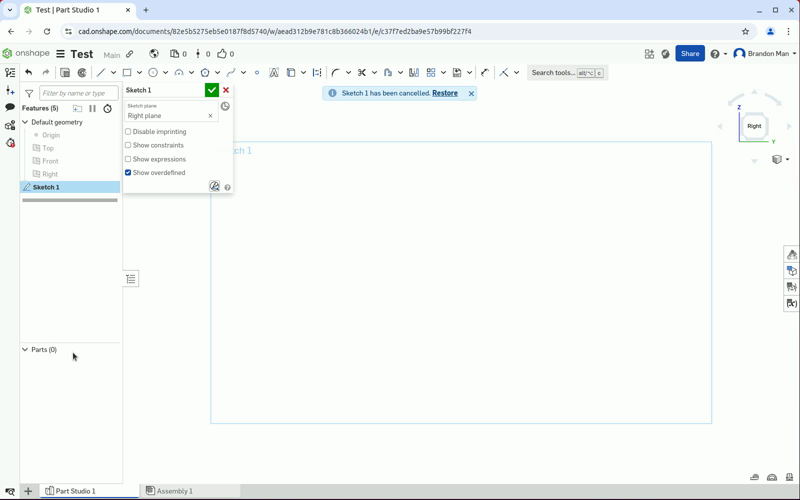
key(y)
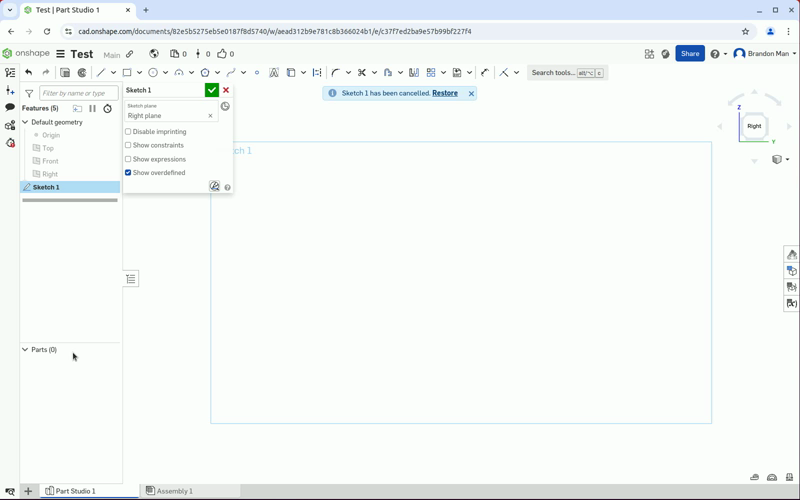
key(c)
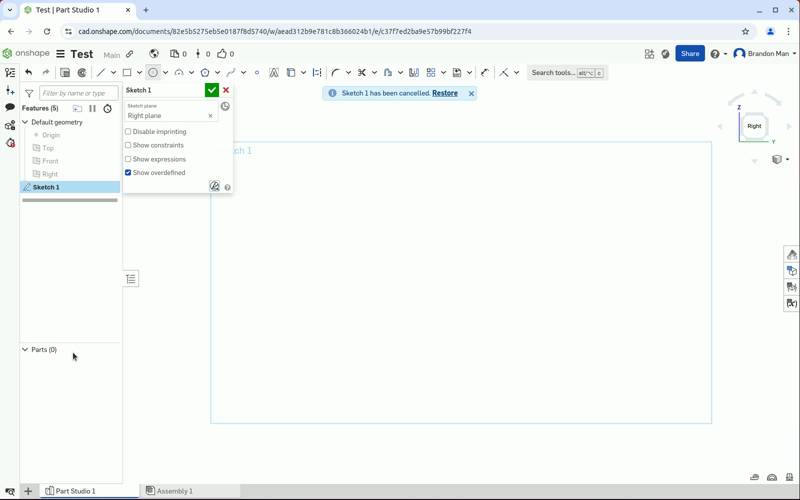
key_down(shift)
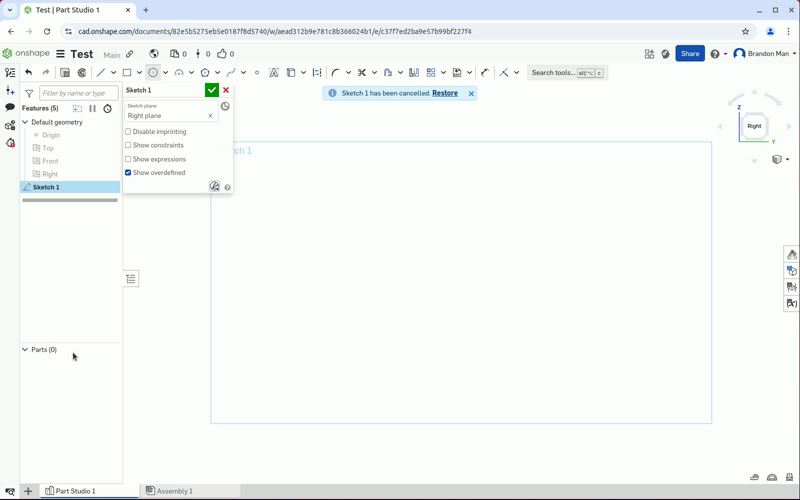
mouse_move(461, 282)
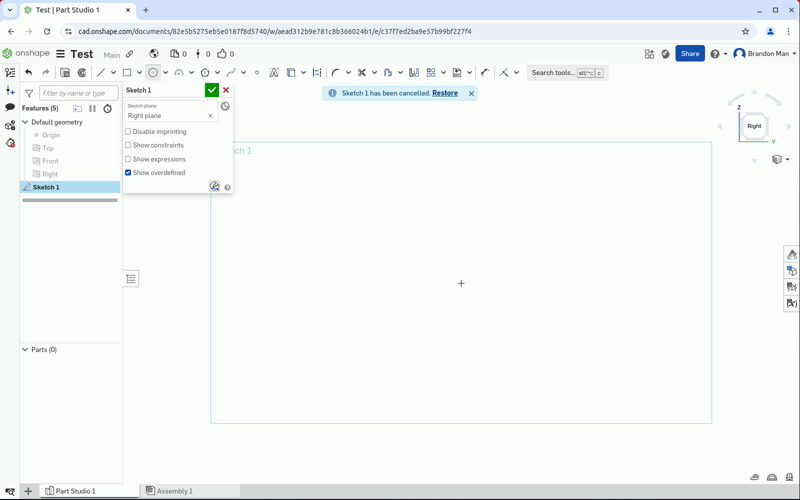
click(461, 282)
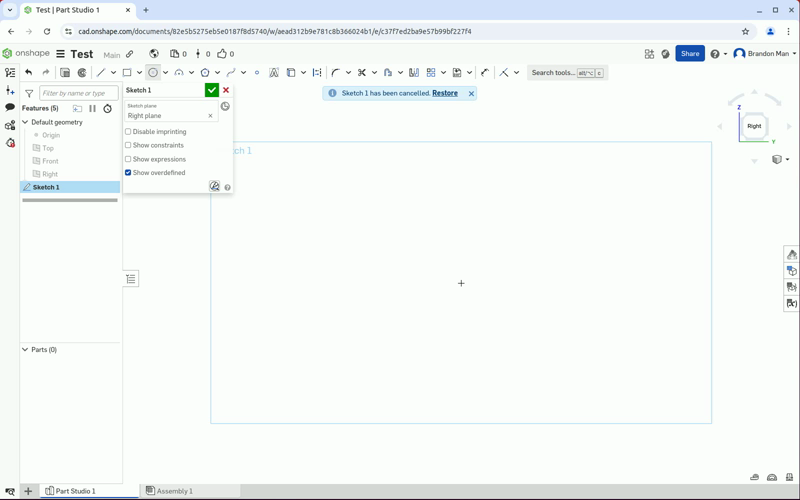
key_up(shift)
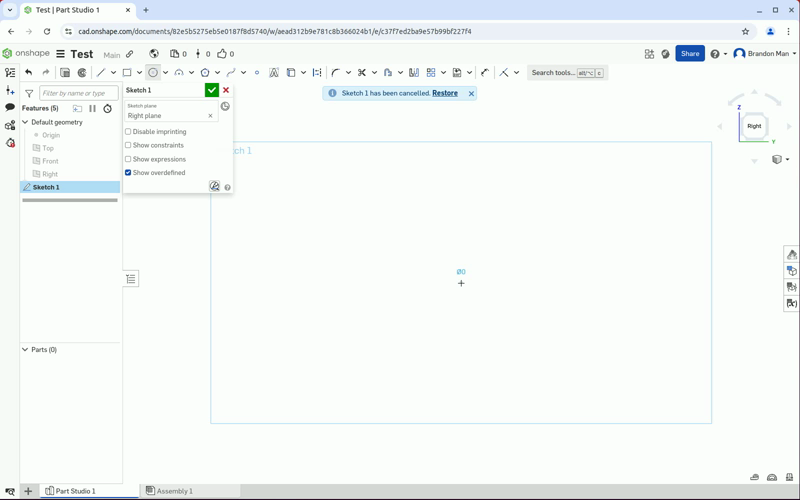
mouse_move(499, 282)
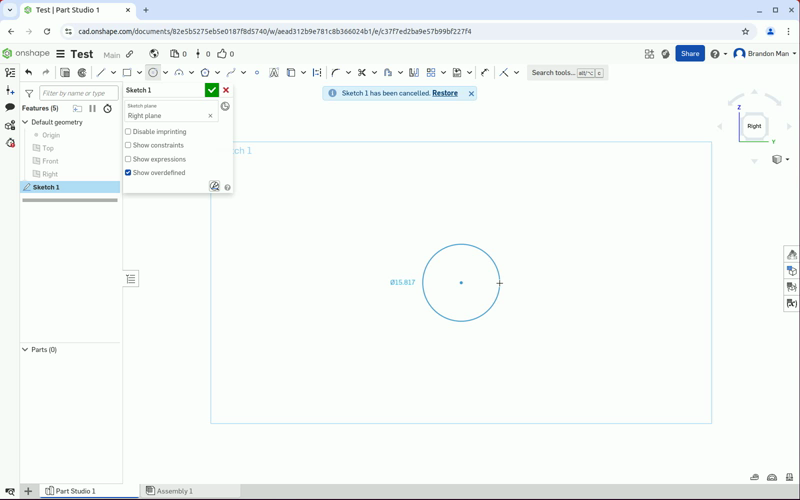
click(499, 282)
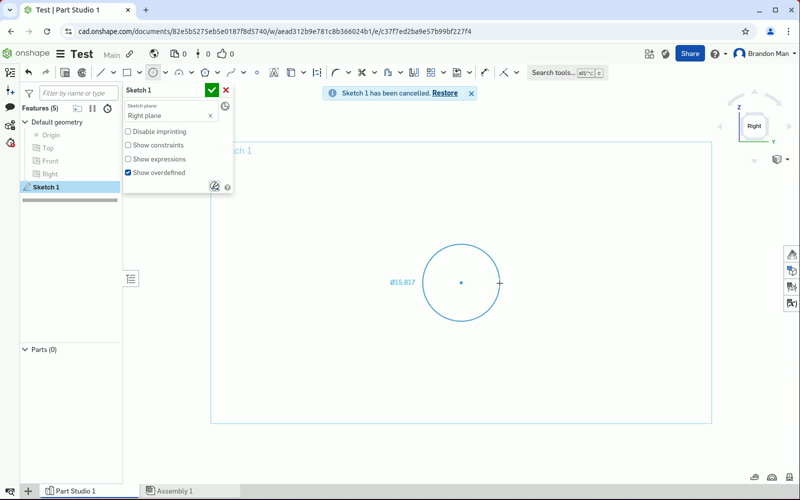
key(esc)
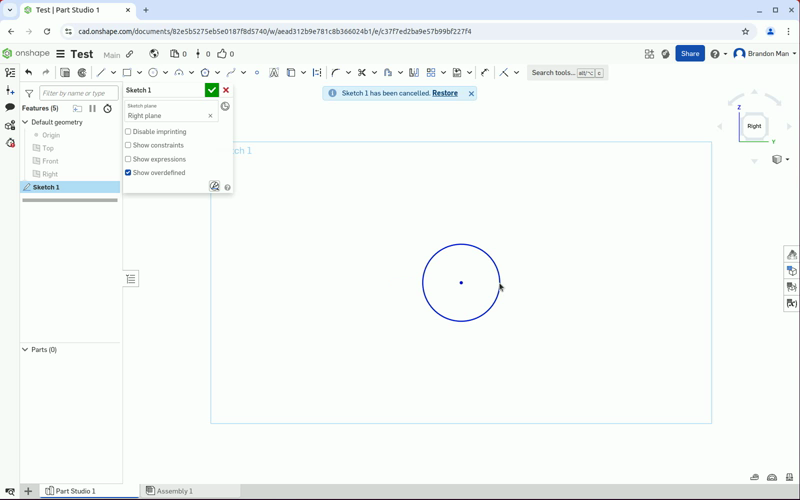
key(c)
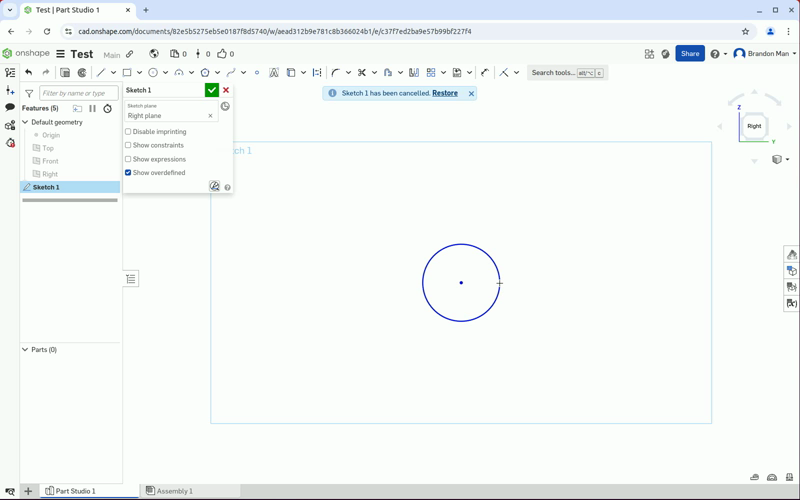
key_down(shift)
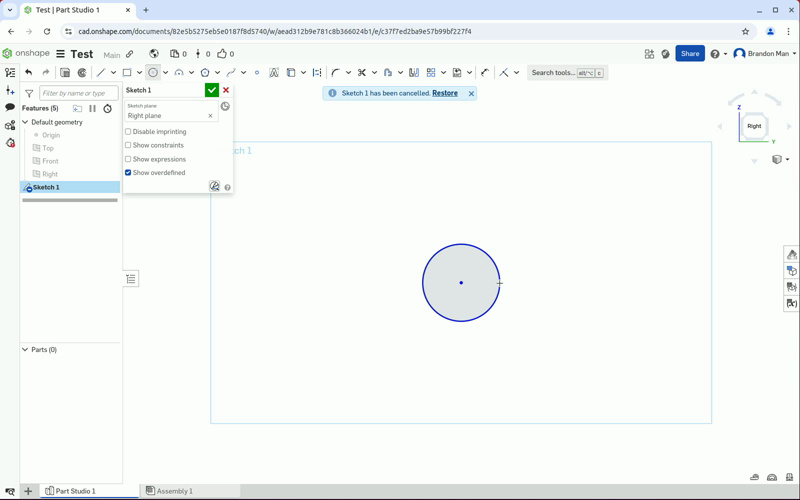
mouse_move(461, 282)
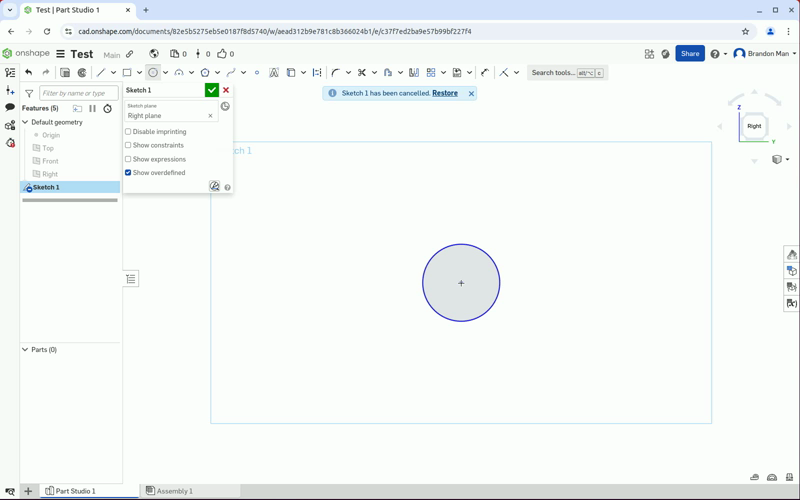
click(461, 282)
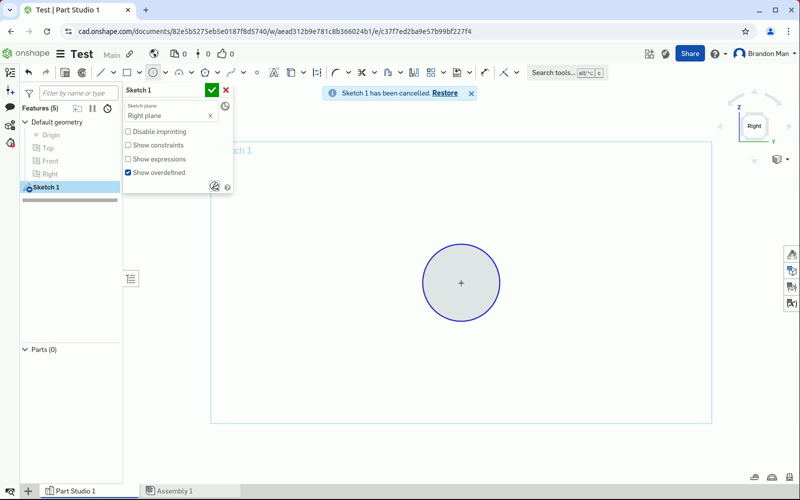
key_up(shift)
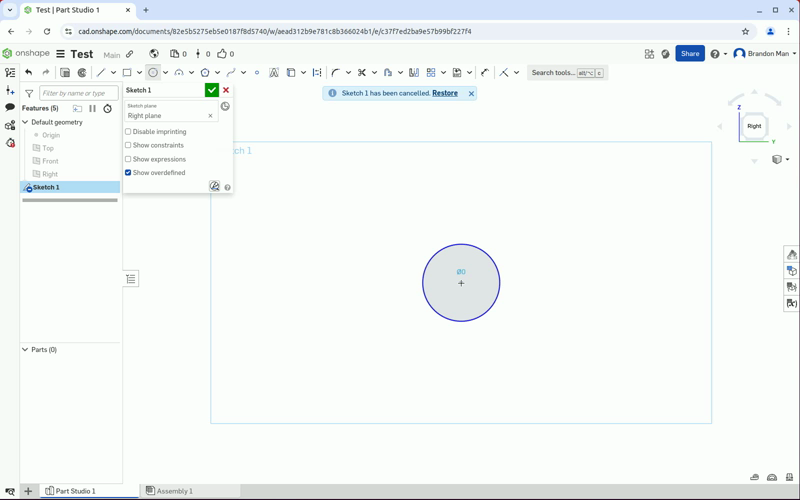
mouse_move(472, 282)
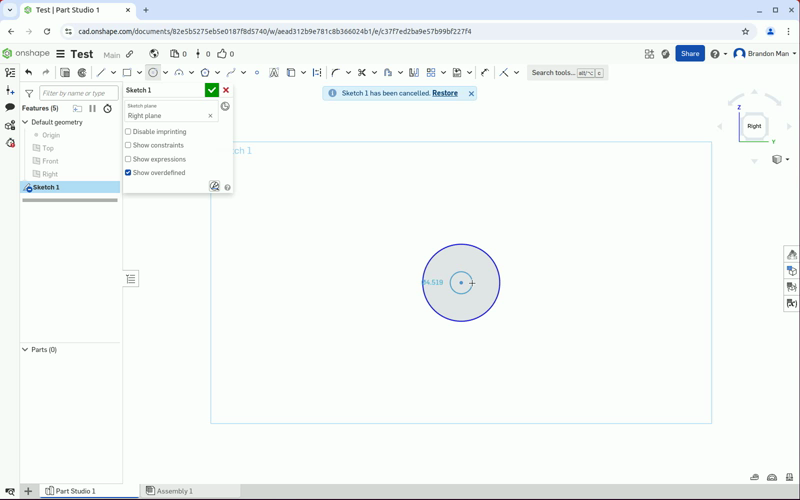
click(472, 282)
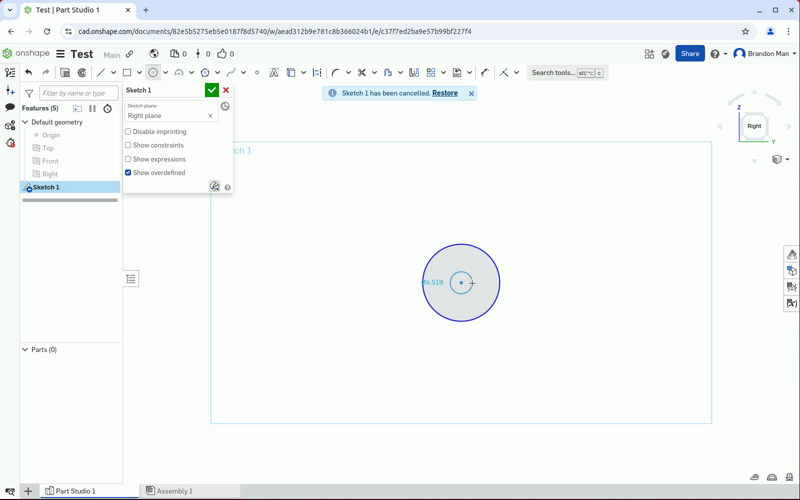
key(esc)
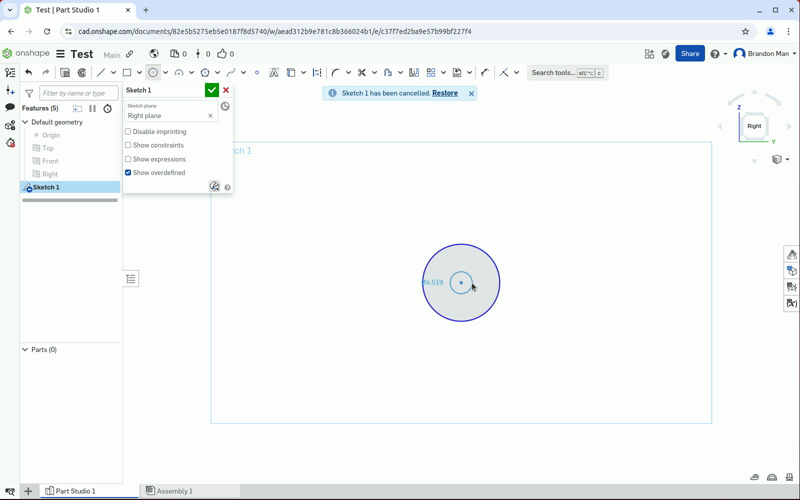
mouse_move(478, 270)
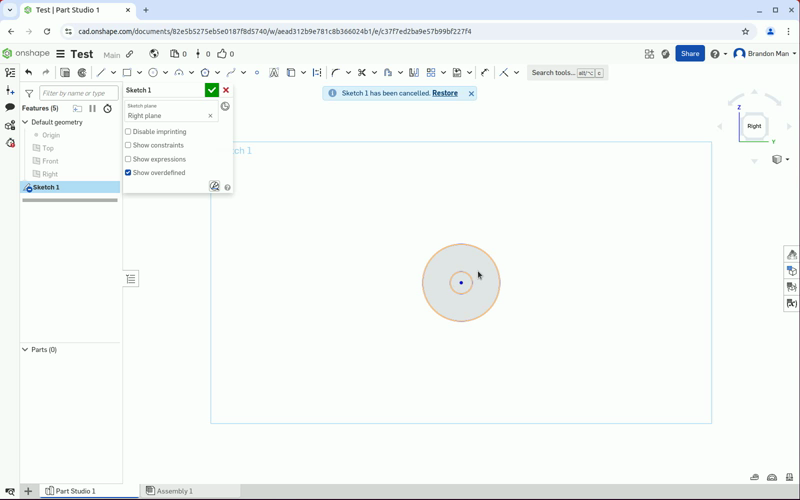
click(478, 270)
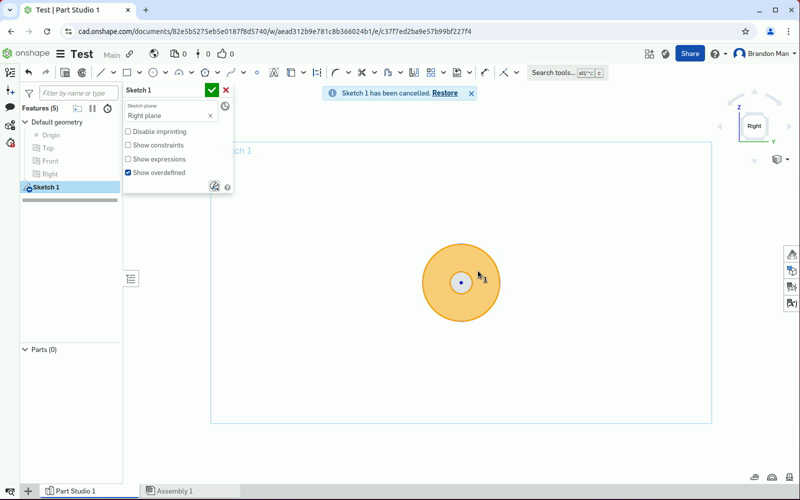
mouse_move(73, 352)
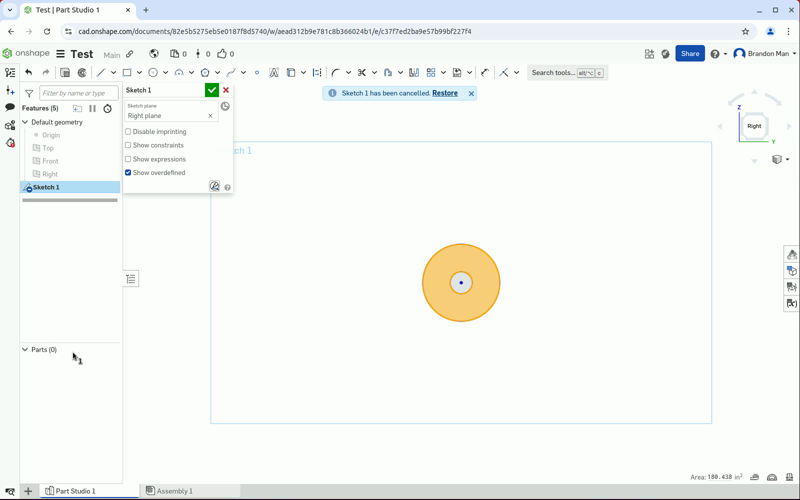
key(shift+y)
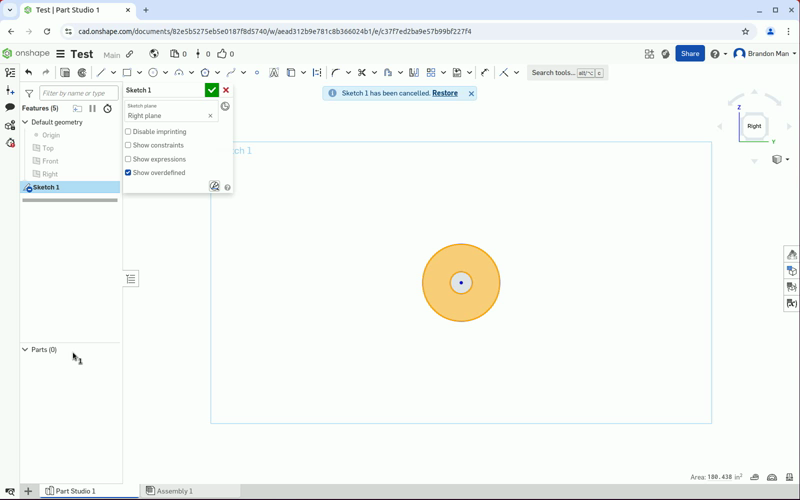
key(shift+e)
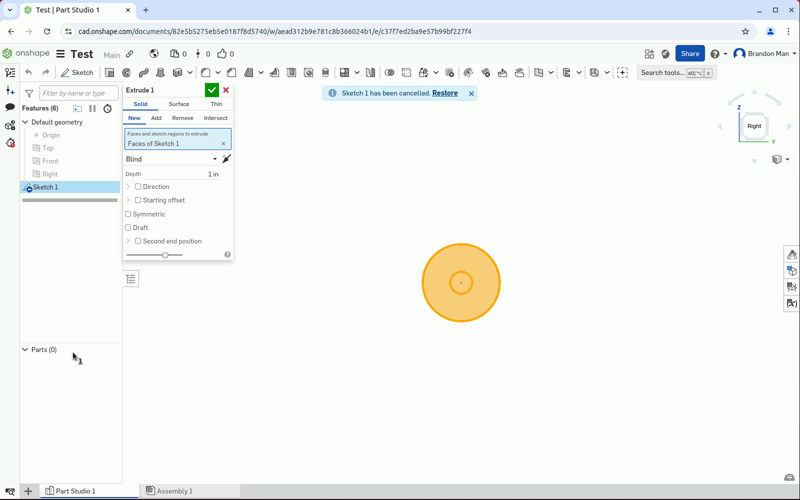
mouse_move(143, 106)
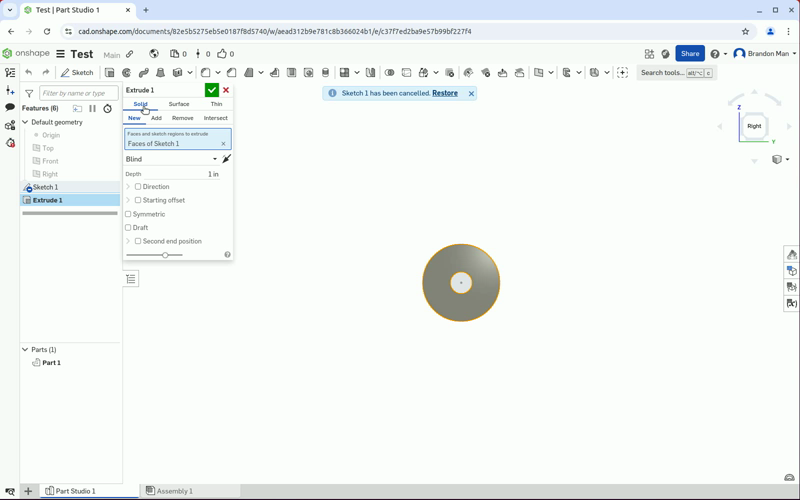
click(143, 106)
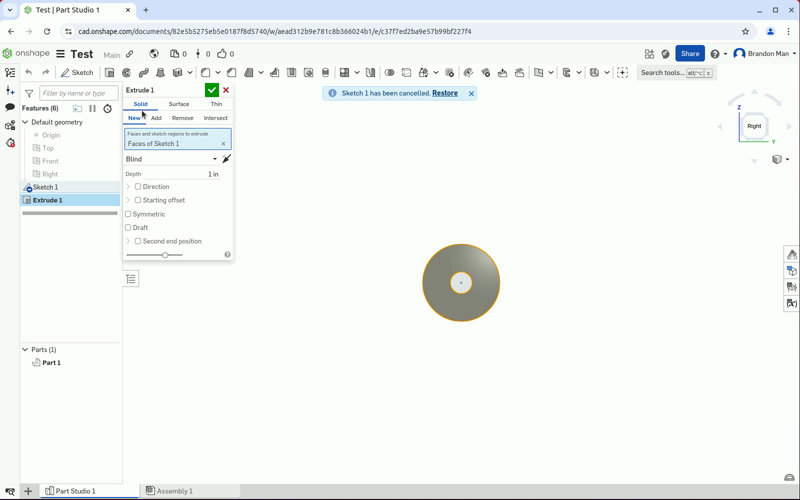
mouse_move(137, 120)
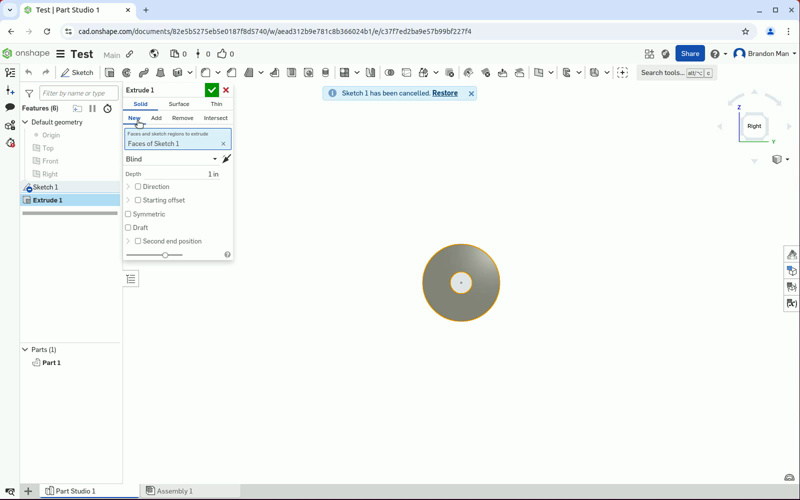
click(137, 120)
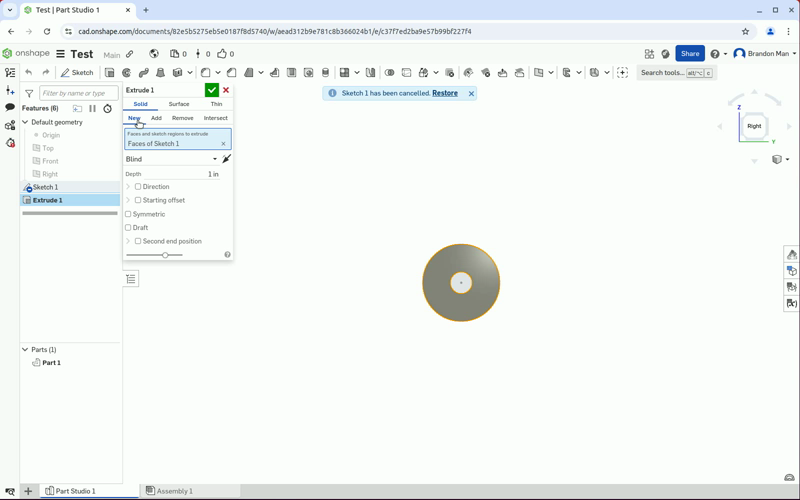
key(tab, 4)
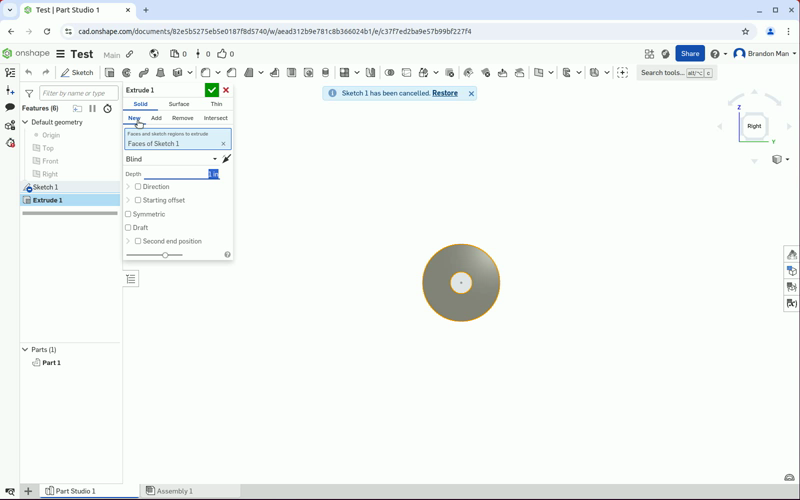
text(23.108)
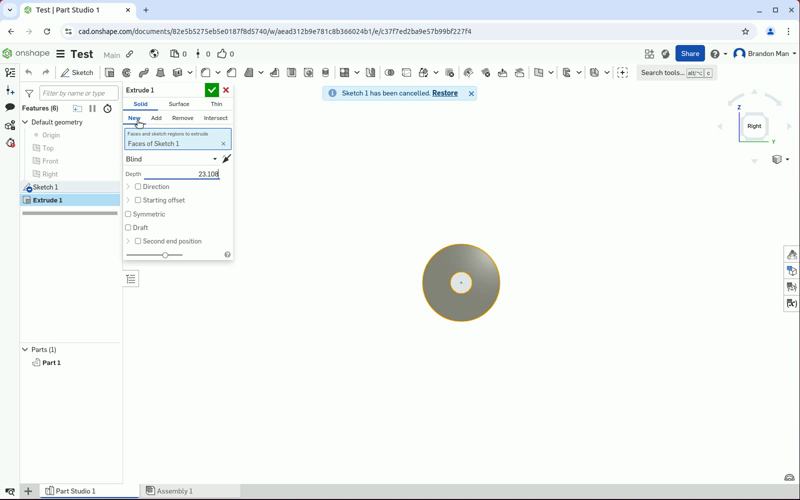
key(enter)
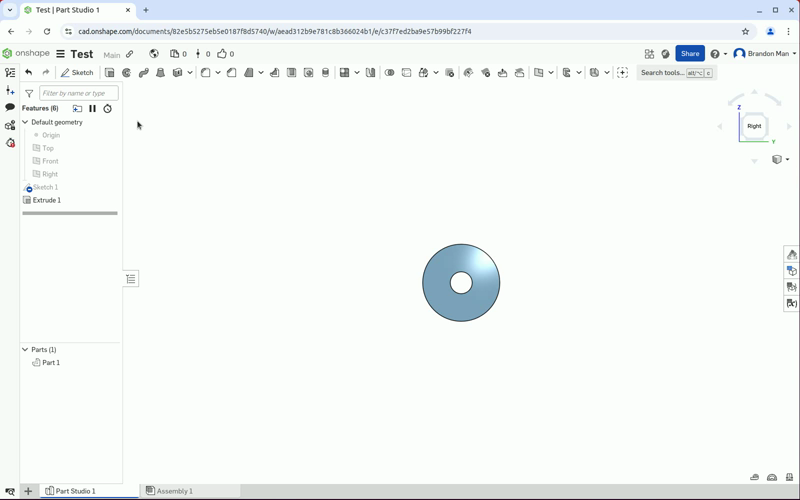
key(shift+h)
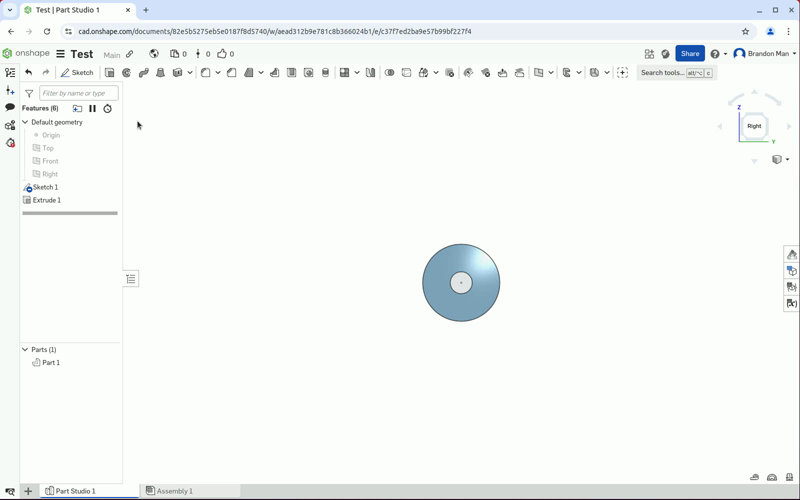
key(shift+h)
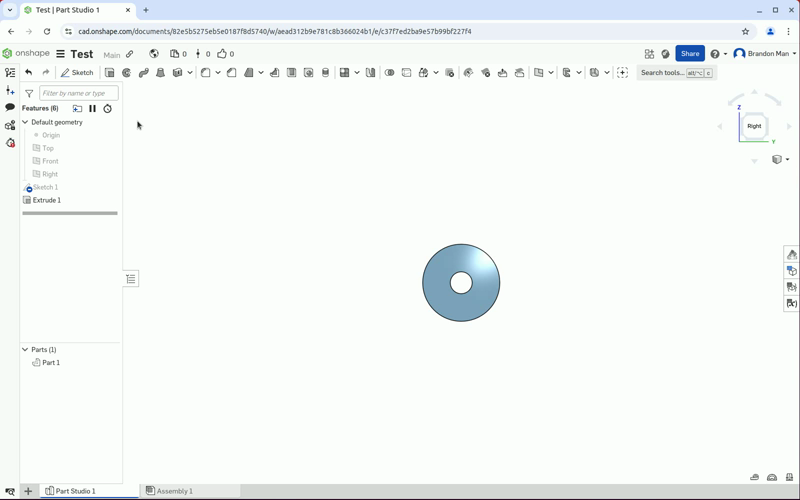
mouse_move(73, 189)
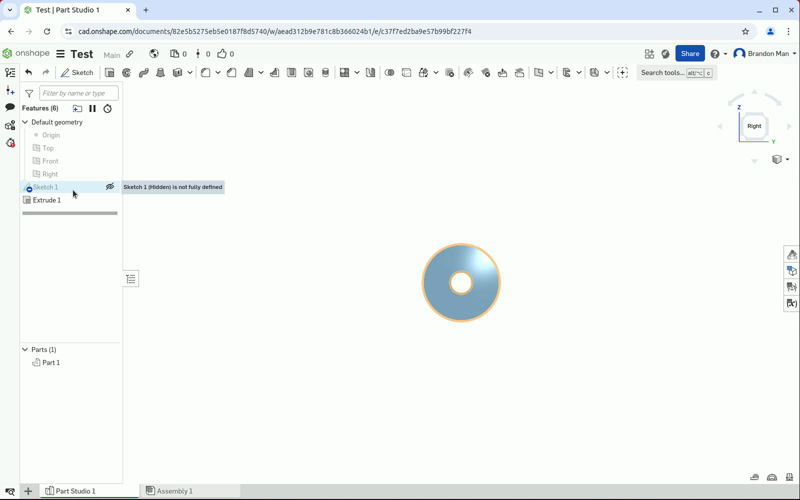
click(73, 189)
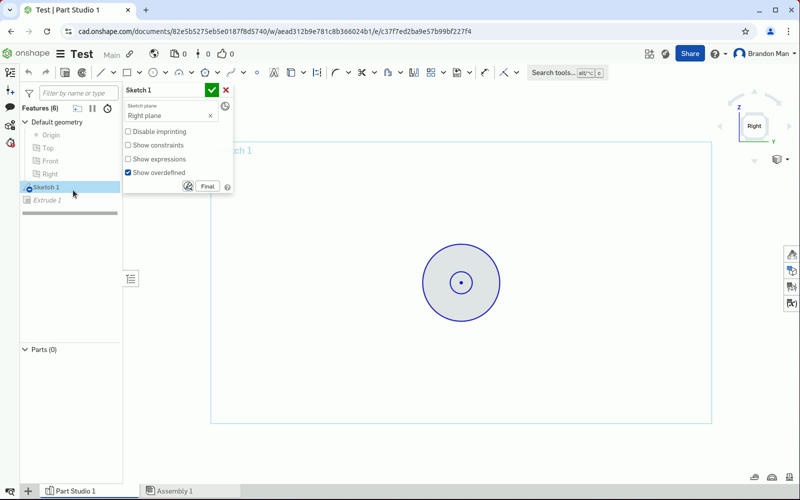
mouse_move(229, 92)
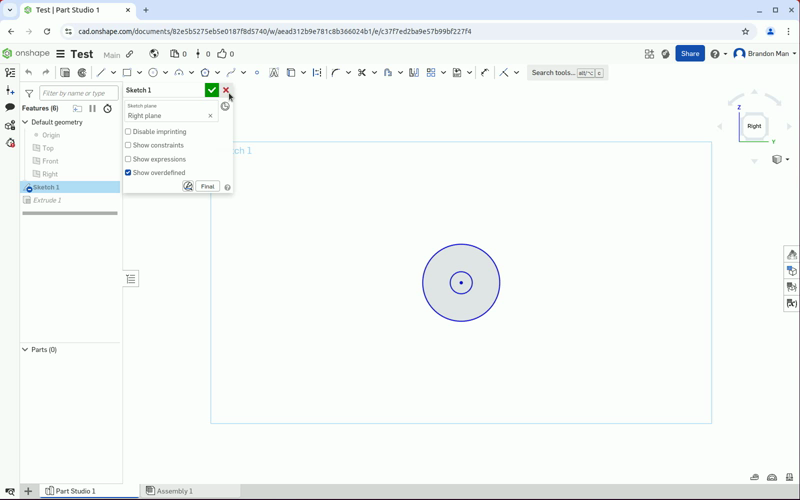
click(229, 92)
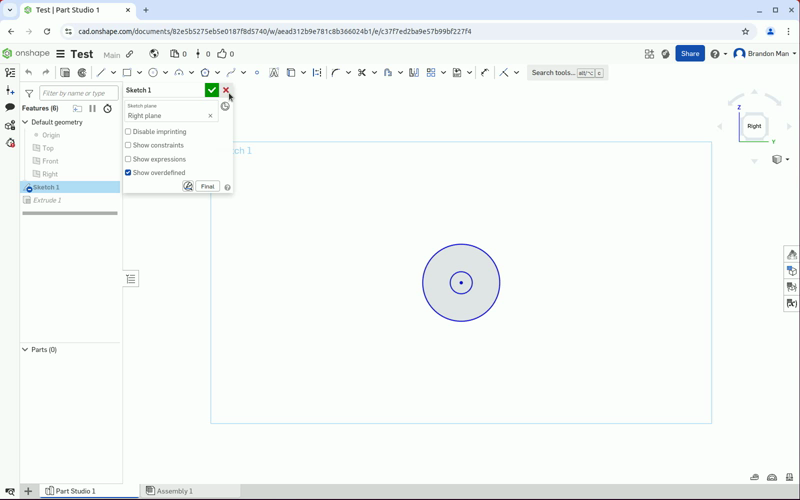
key(shift+s)
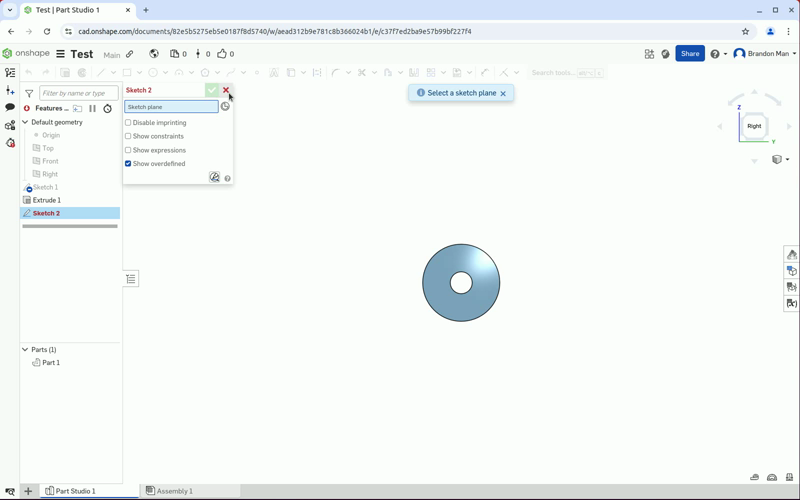
mouse_move(73, 176)
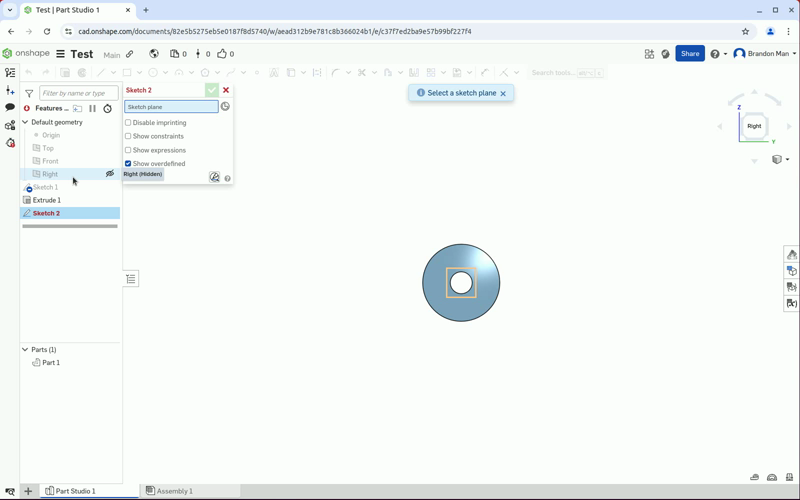
click(73, 176)
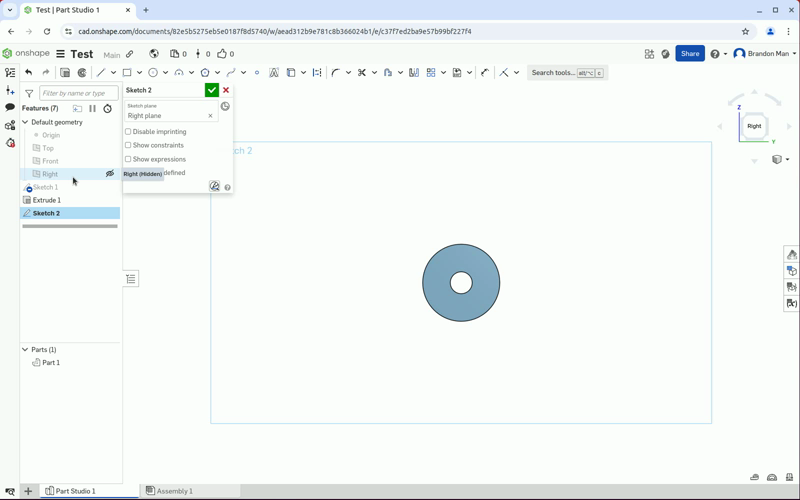
mouse_move(73, 352)
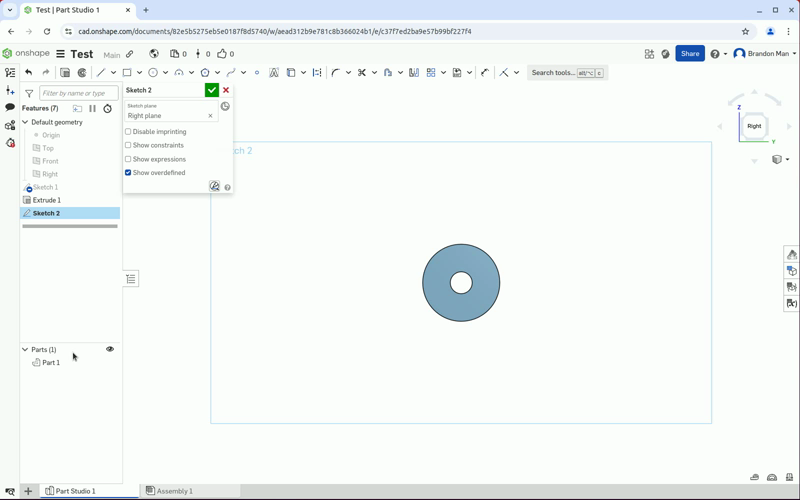
key(y)
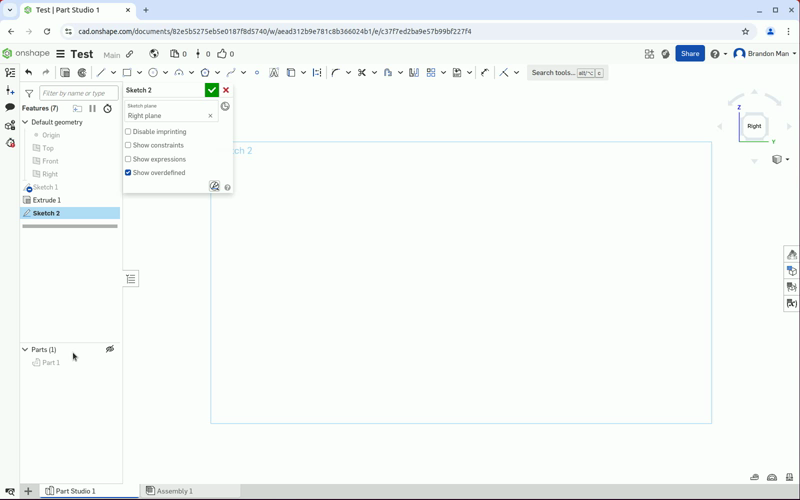
key(c)
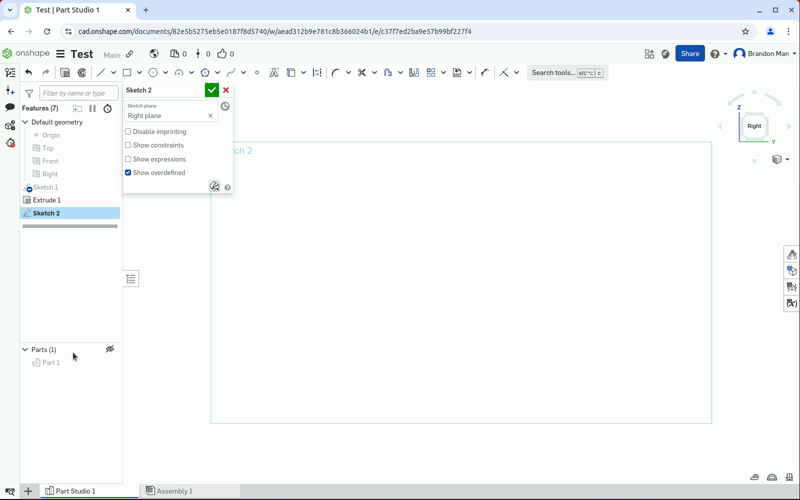
key_down(shift)
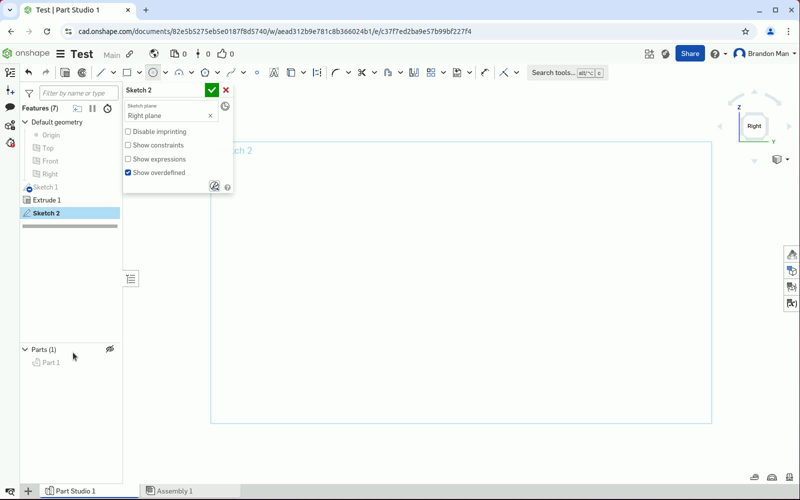
mouse_move(460, 282)
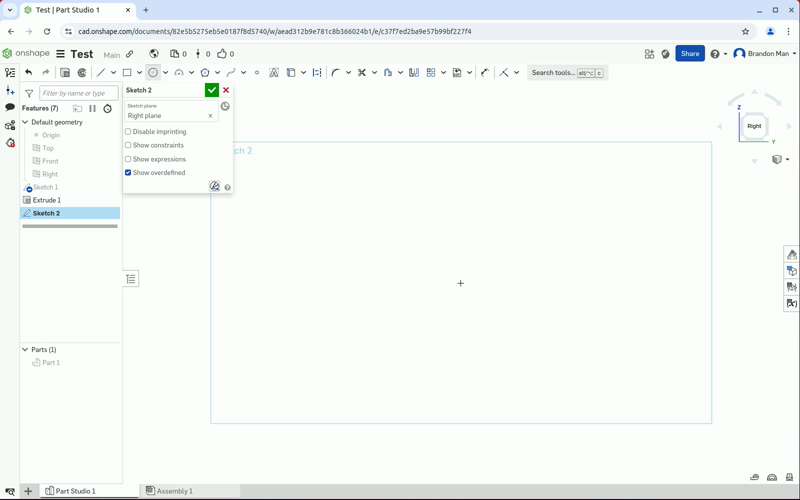
click(460, 282)
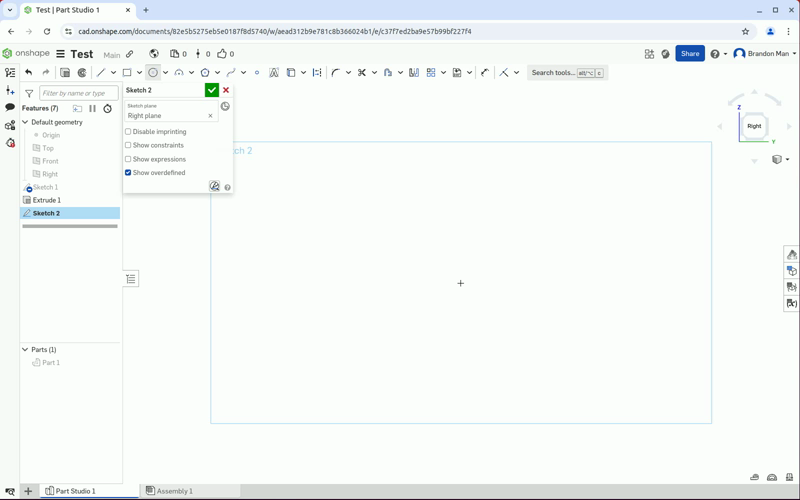
key_up(shift)
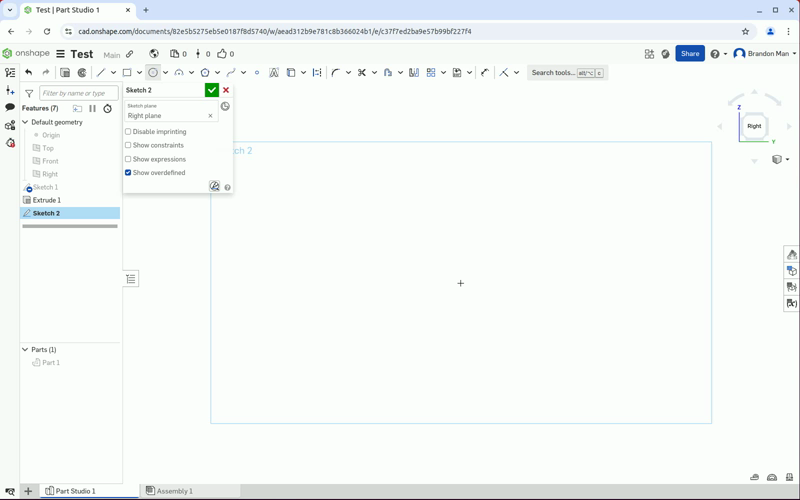
mouse_move(472, 282)
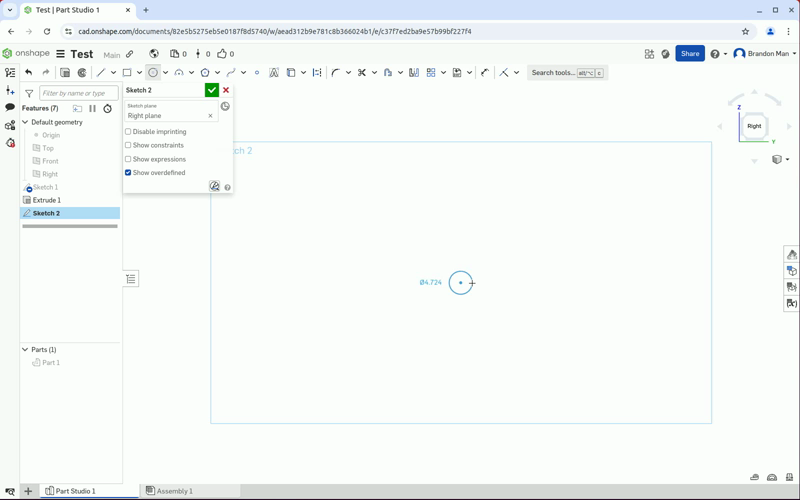
click(472, 282)
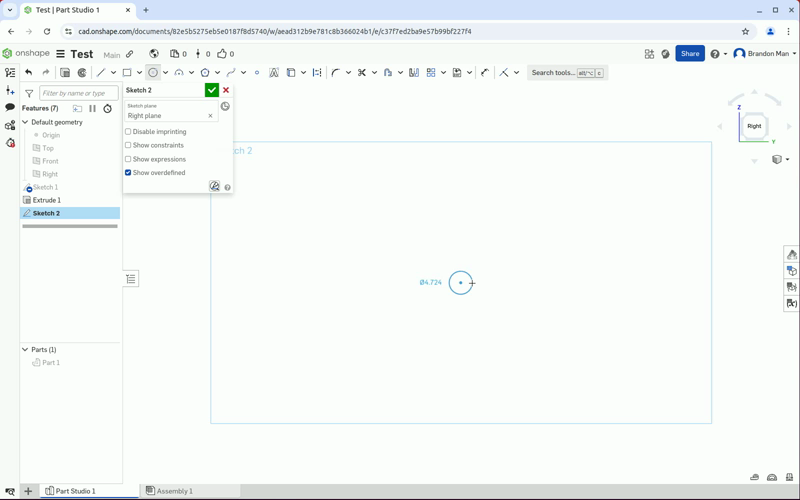
key(esc)
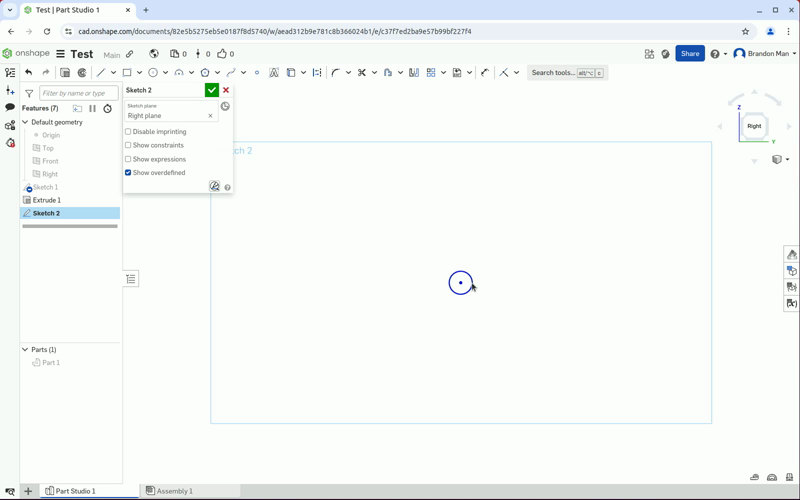
mouse_move(460, 282)
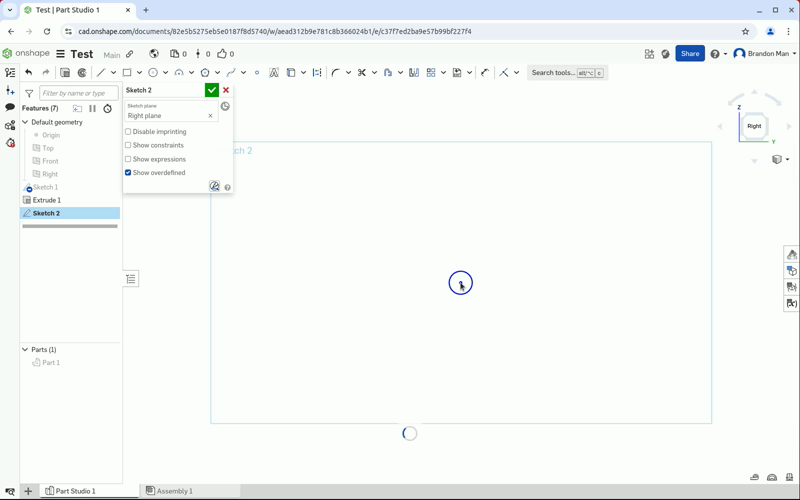
scroll(6)
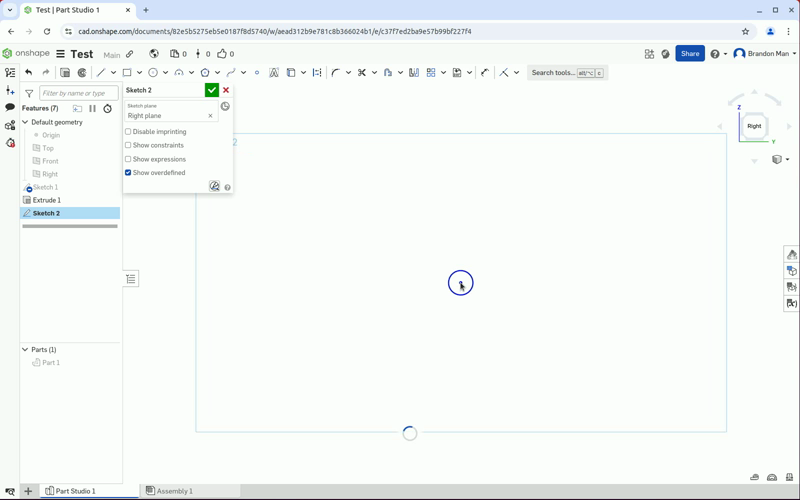
scroll(6)
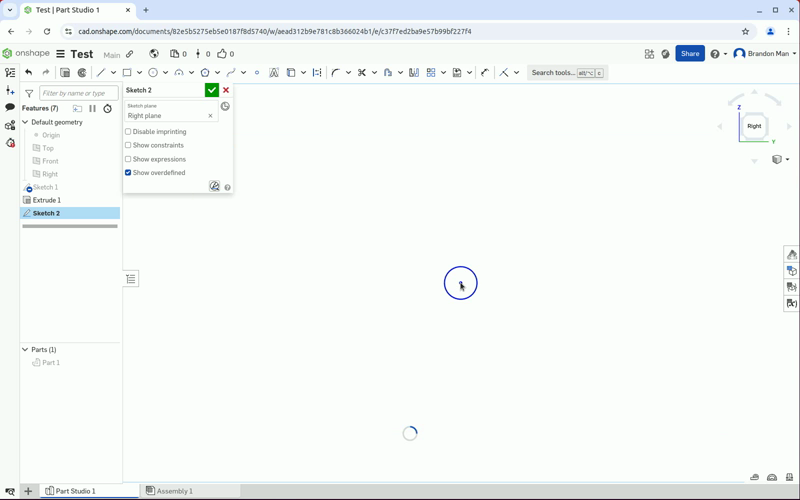
scroll(6)
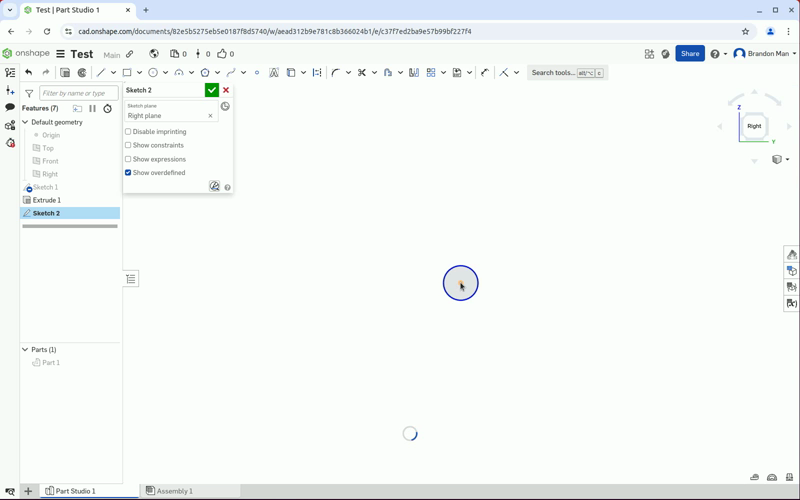
scroll(6)
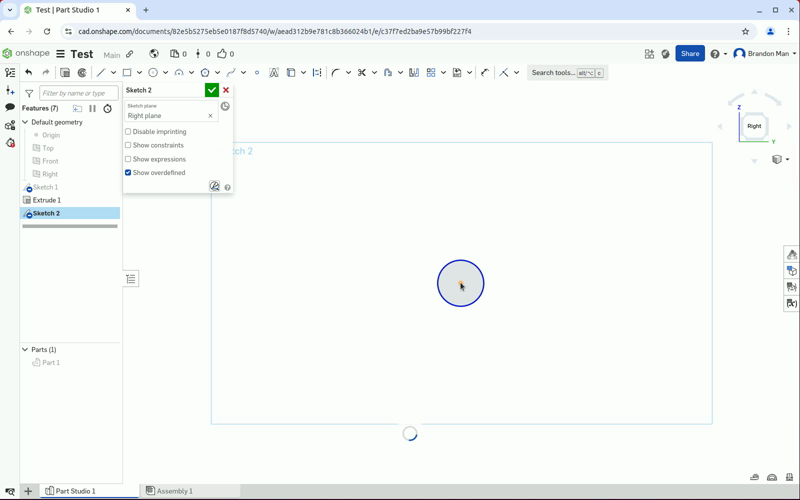
scroll(6)
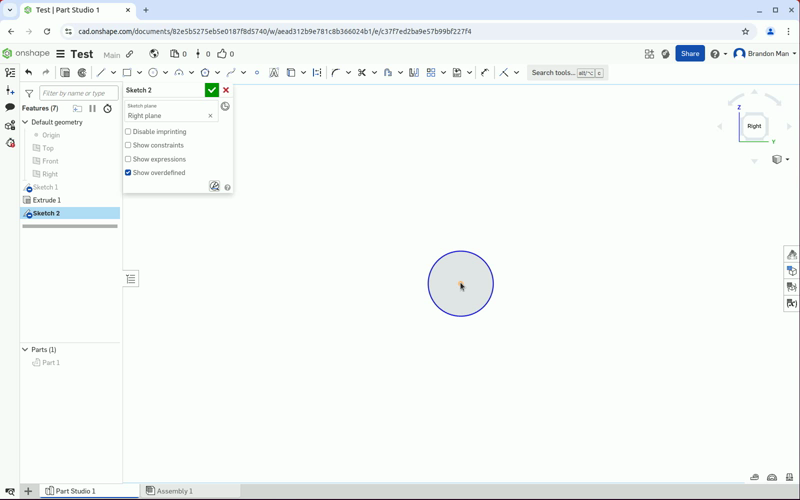
scroll(6)
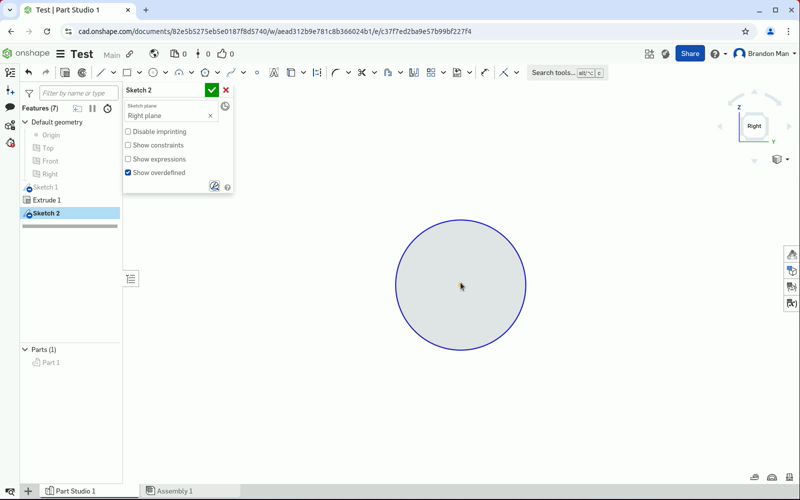
scroll(6)
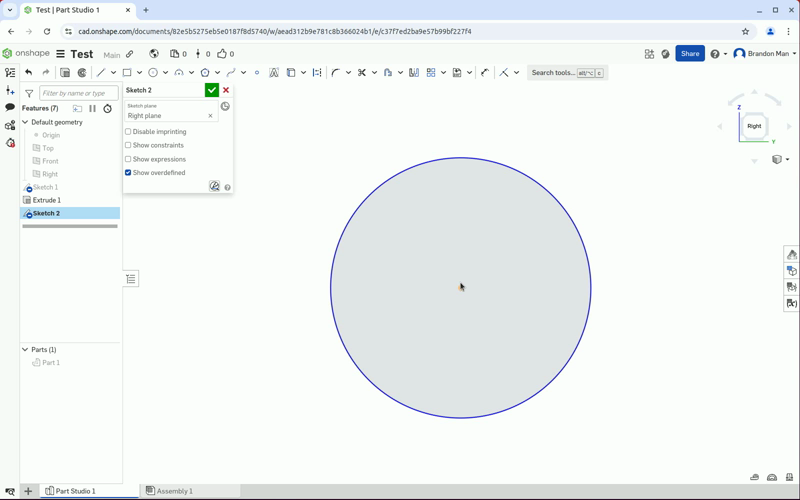
click(460, 282)
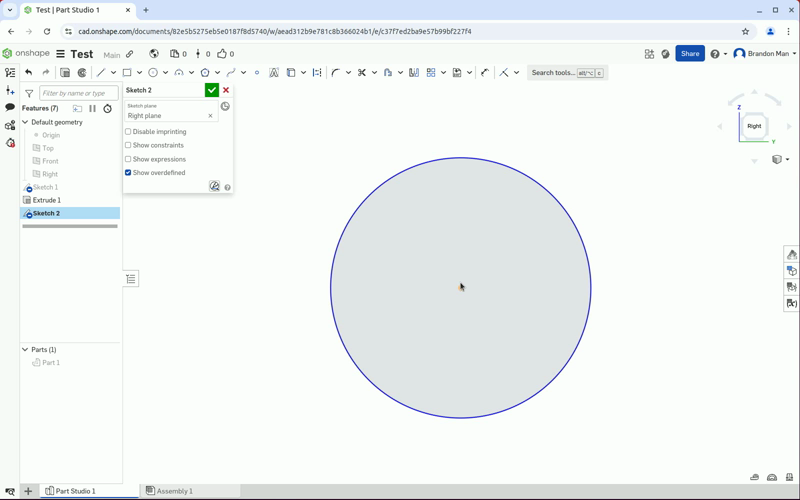
scroll(-6)
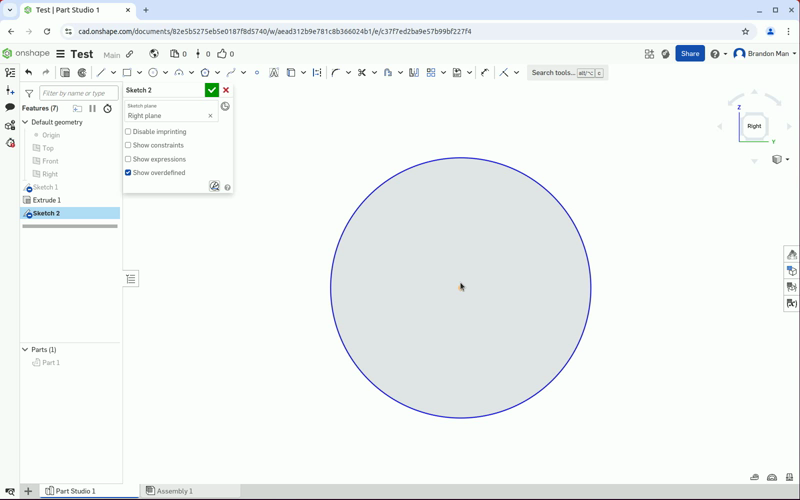
scroll(-6)
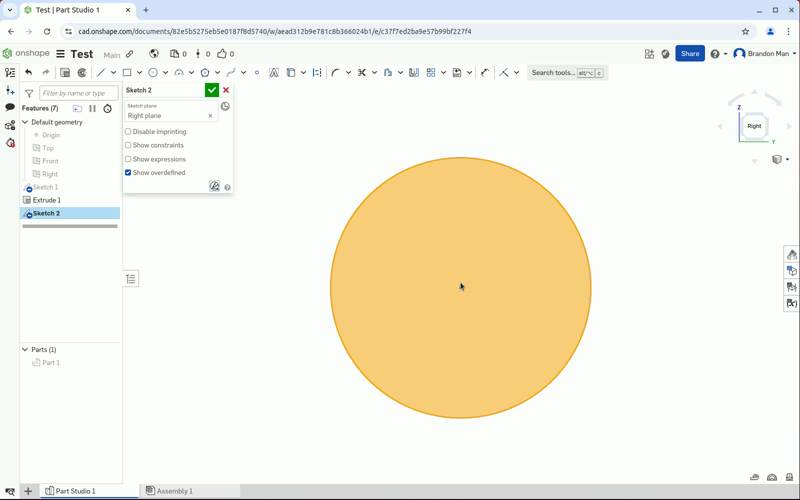
scroll(-6)
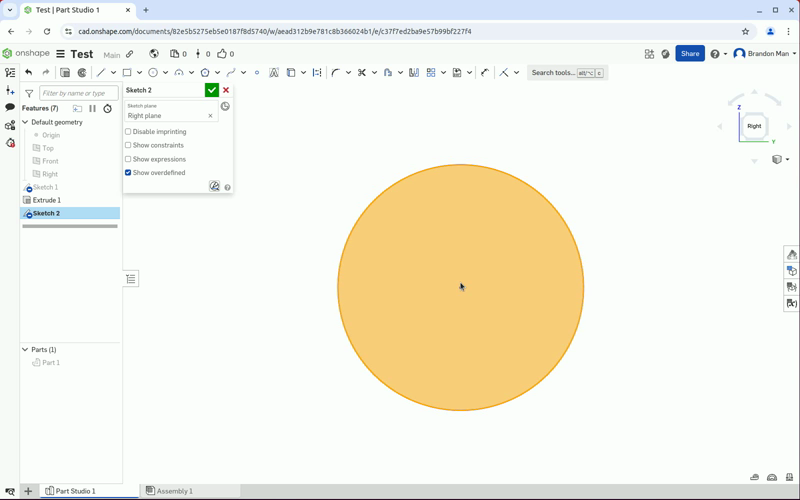
scroll(-6)
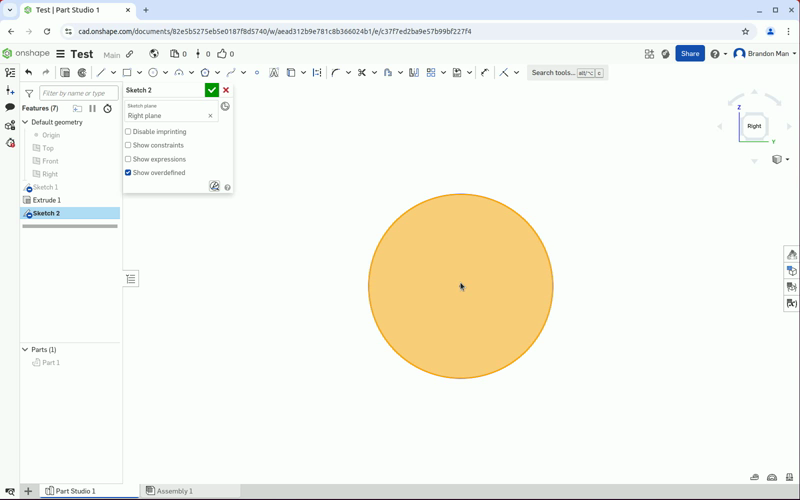
scroll(-6)
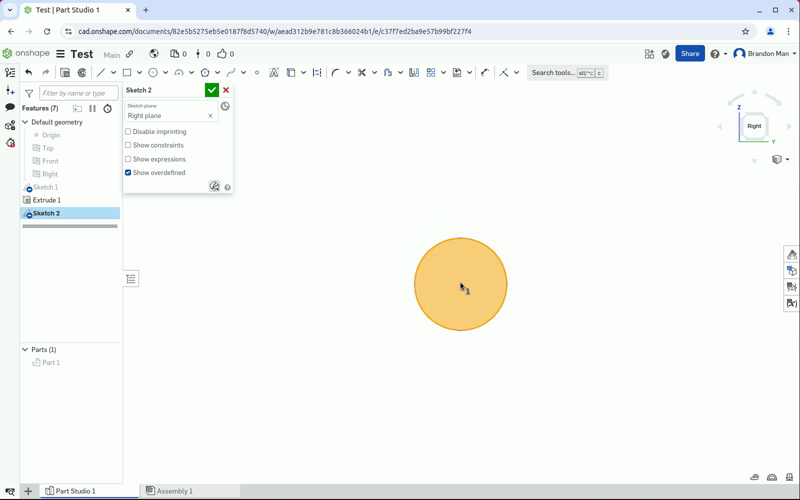
scroll(-6)
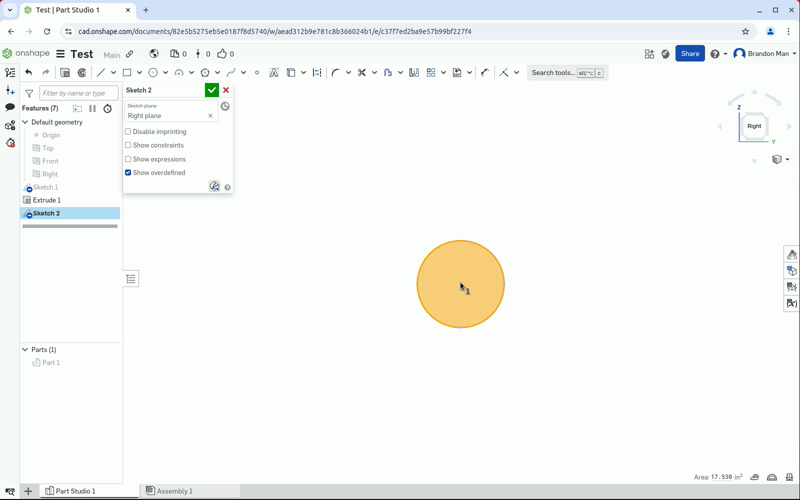
scroll(-6)
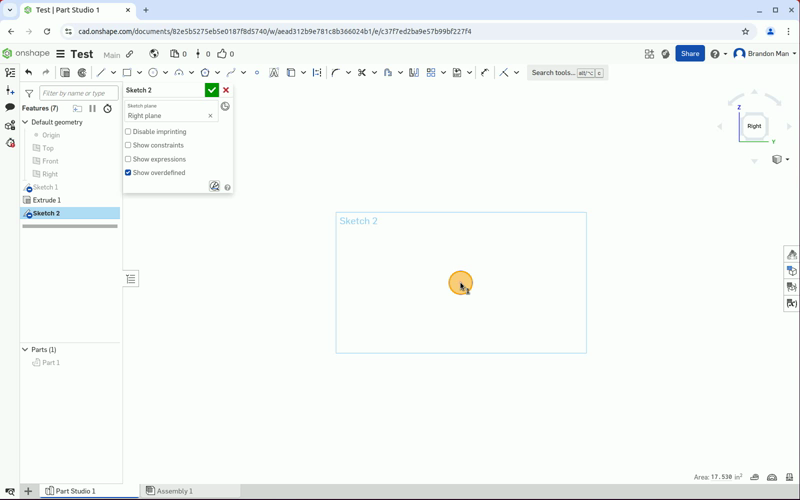
mouse_move(73, 352)
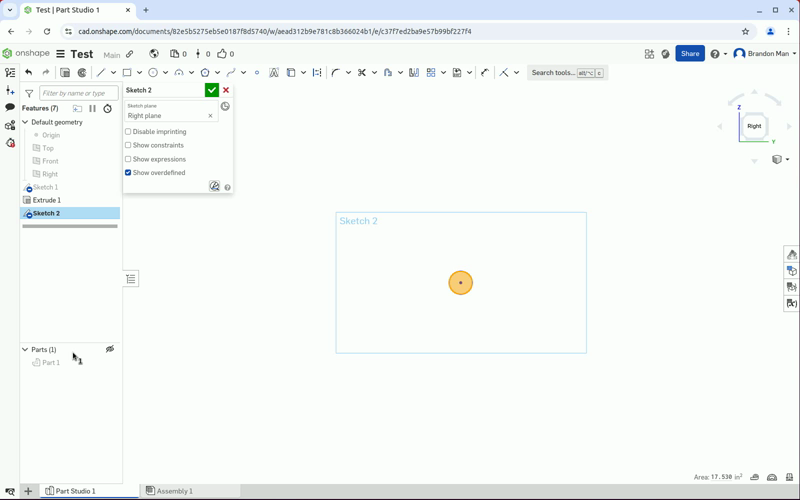
key(shift+y)
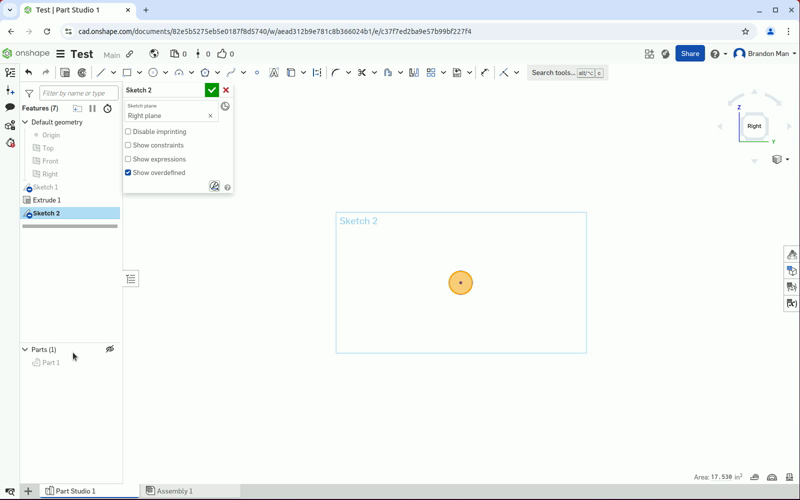
key(shift+e)
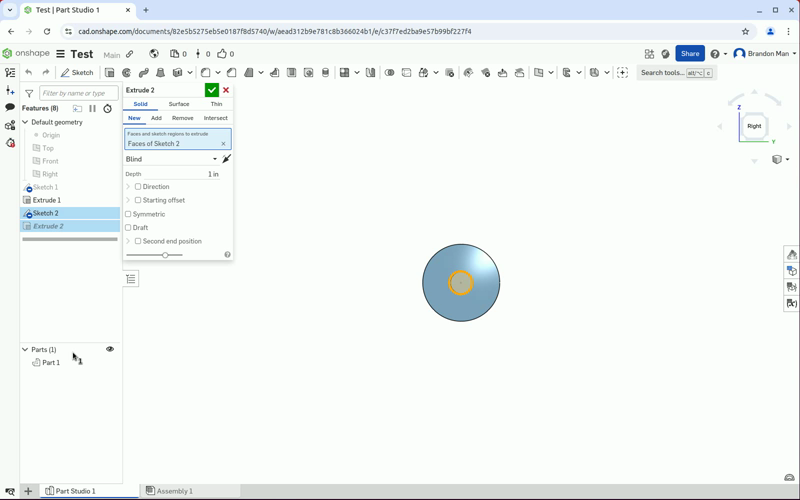
mouse_move(143, 106)
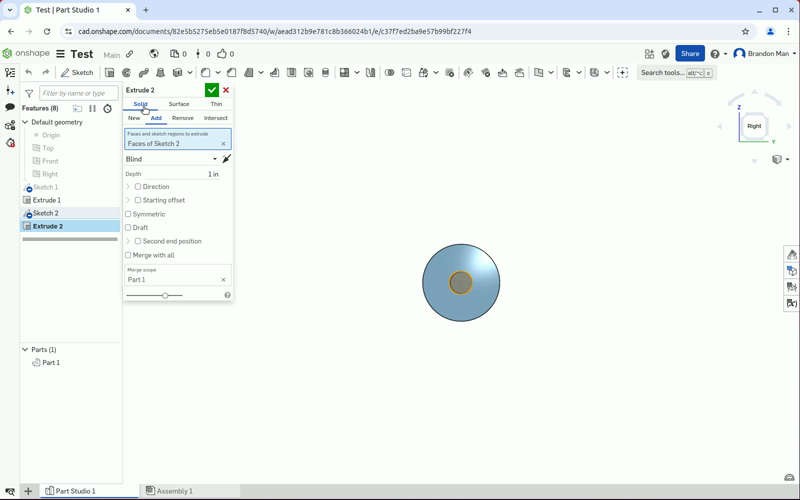
click(143, 106)
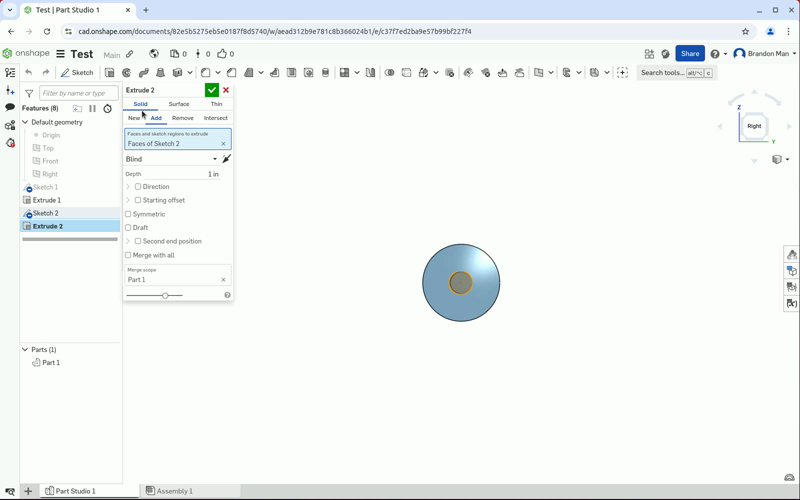
mouse_move(137, 120)
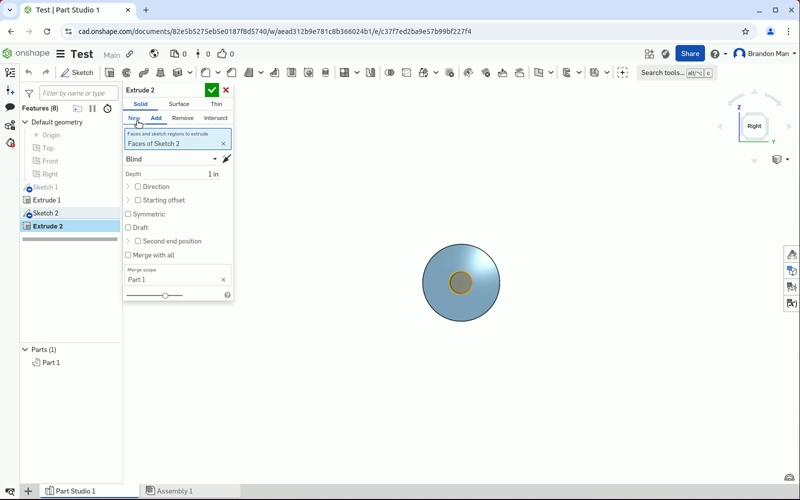
click(137, 120)
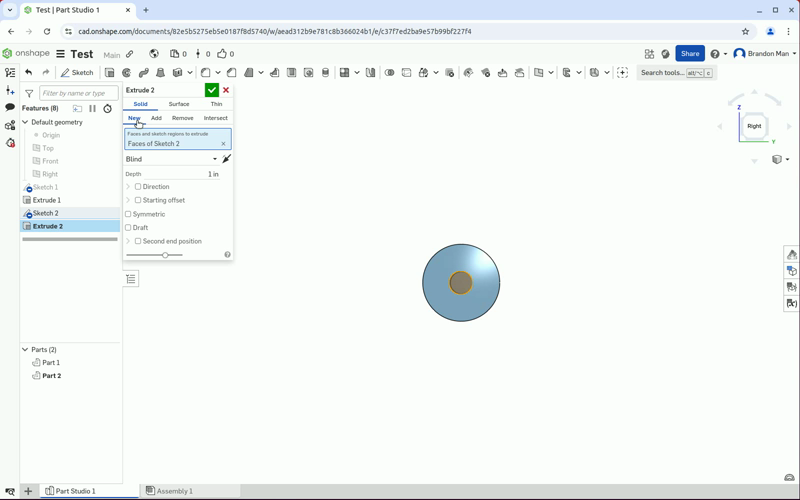
key(tab, 4)
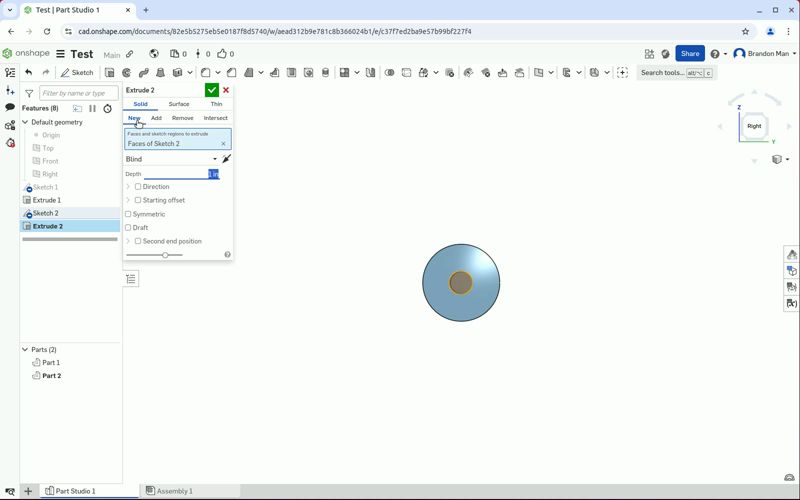
text(23.108)
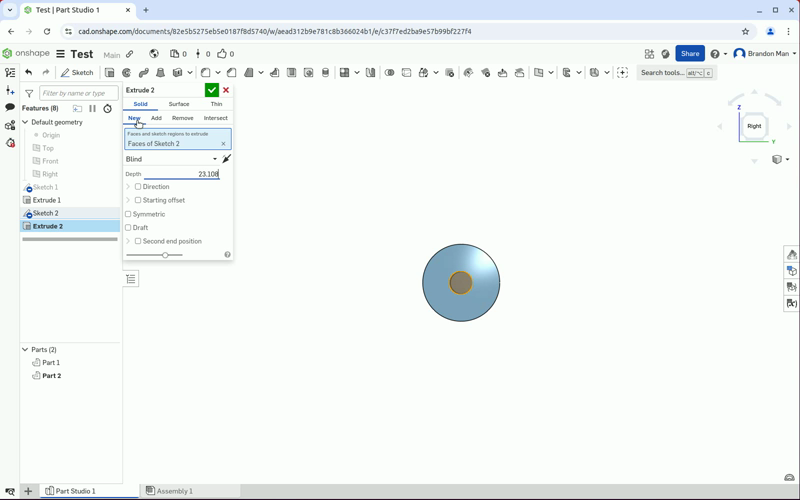
key(enter)
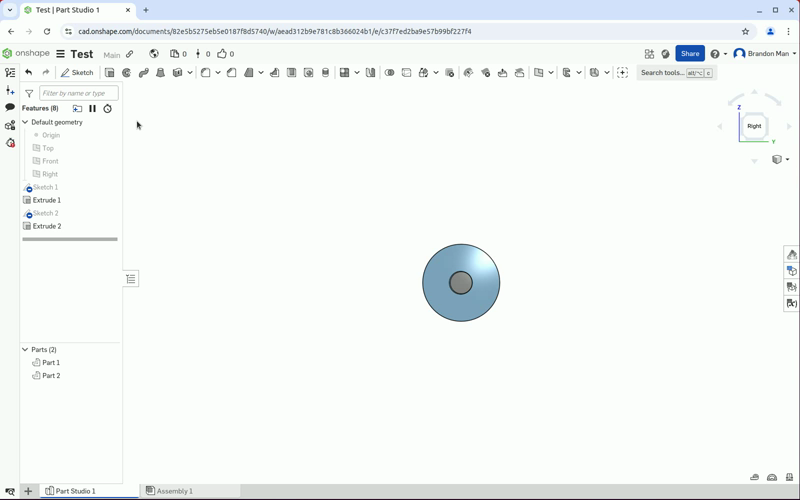
key(shift+h)
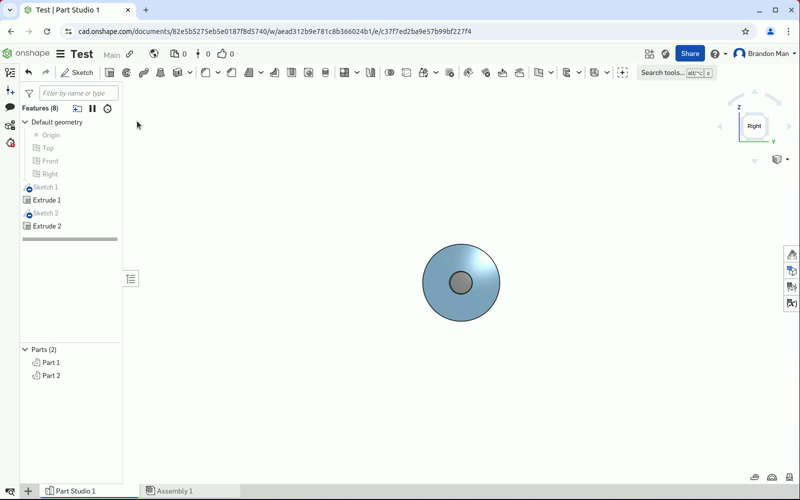
key(shift+h)
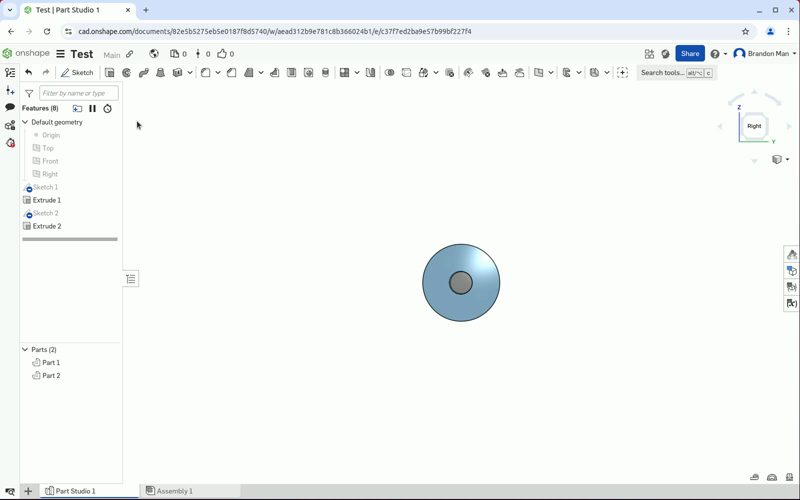
mouse_move(73, 189)
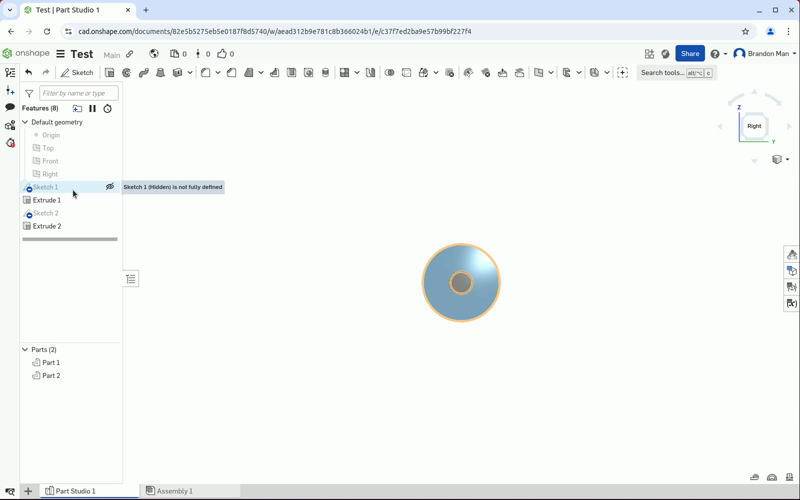
click(73, 189)
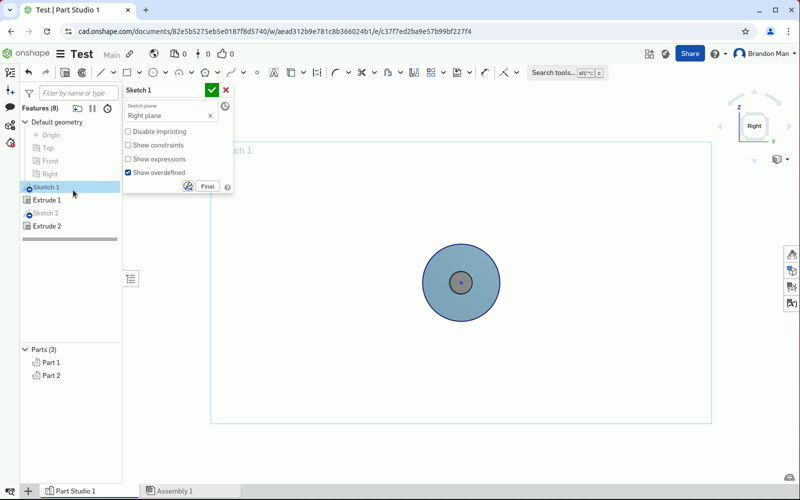
mouse_move(229, 92)
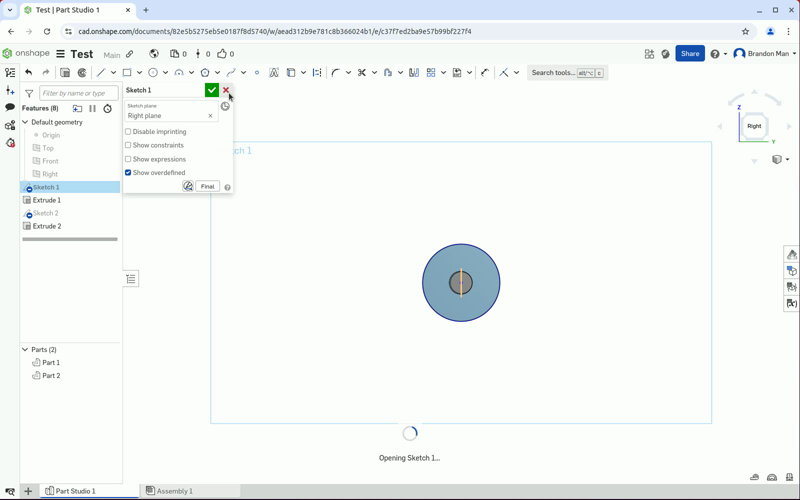
click(229, 92)
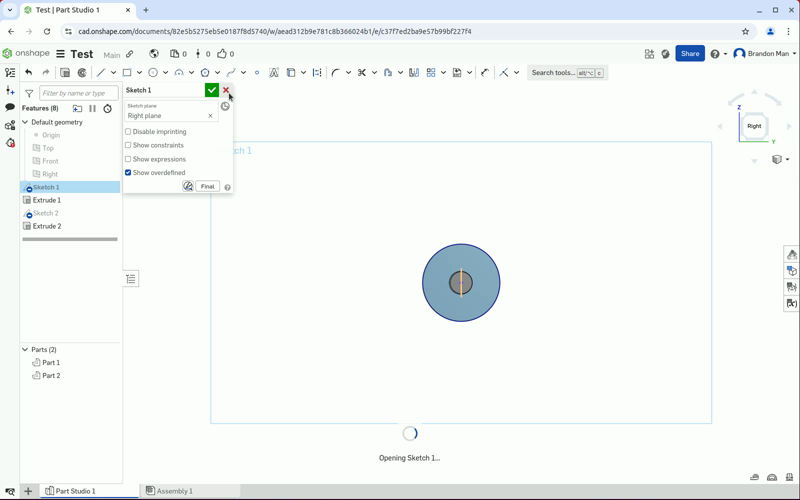
key(shift+s)
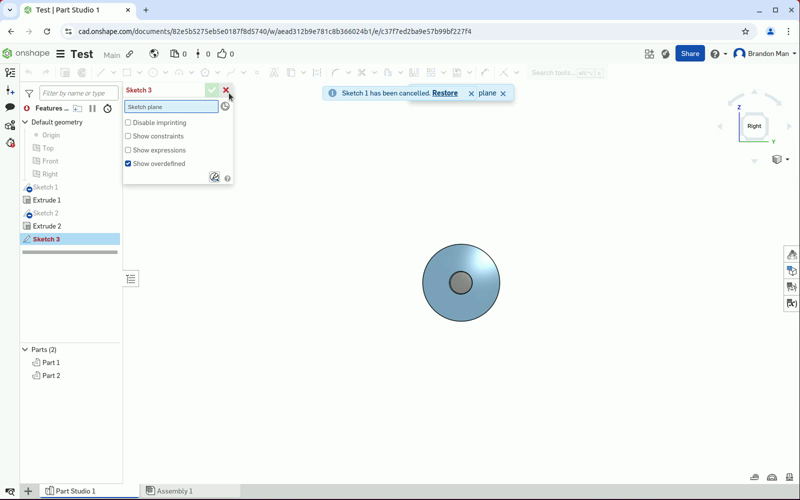
mouse_move(73, 176)
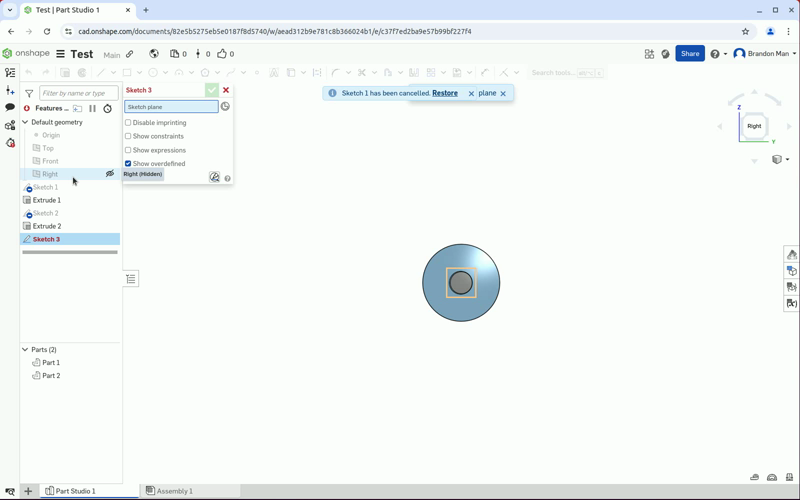
click(73, 176)
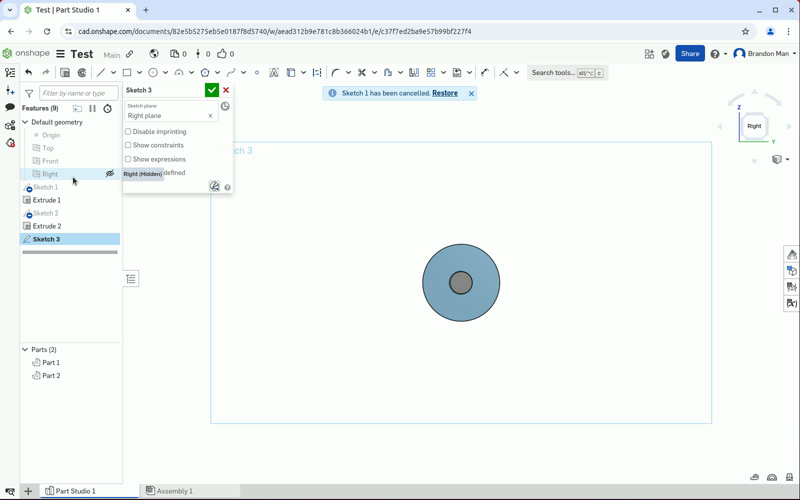
mouse_move(73, 352)
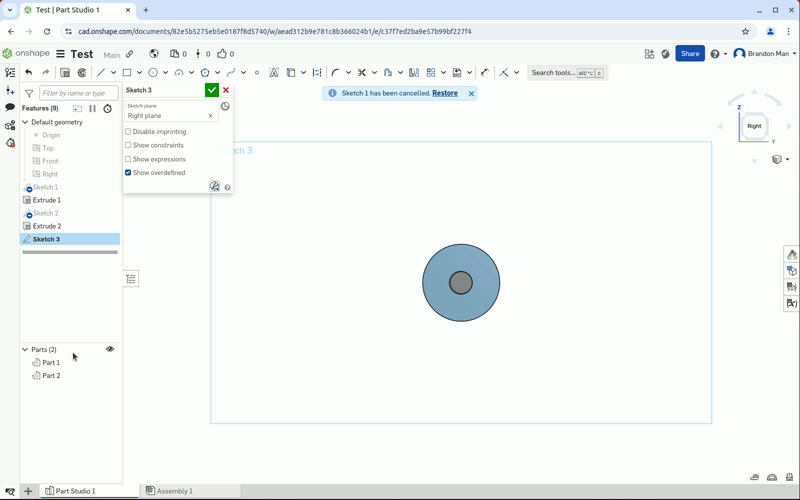
key(y)
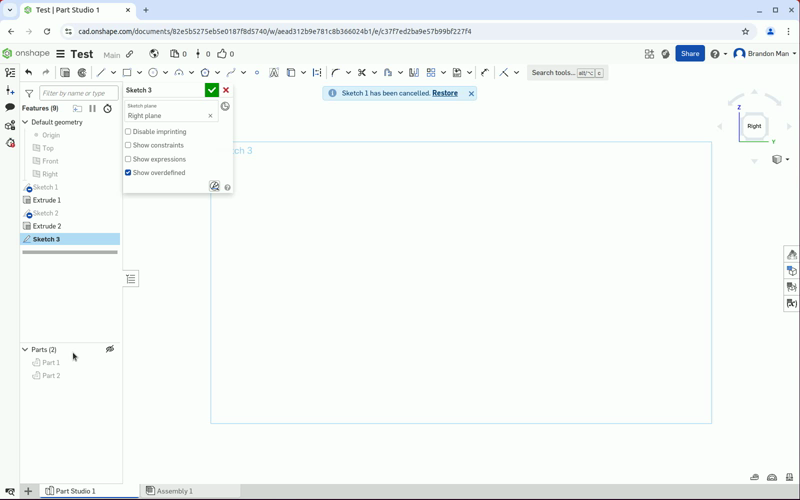
key(c)
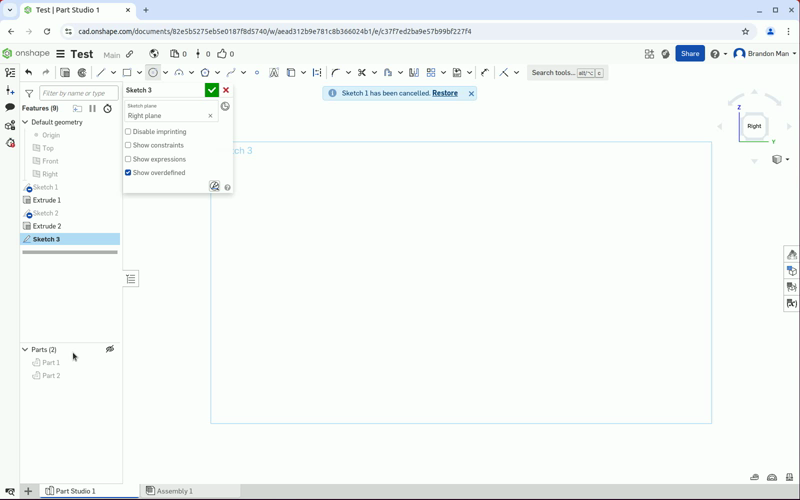
key_down(shift)
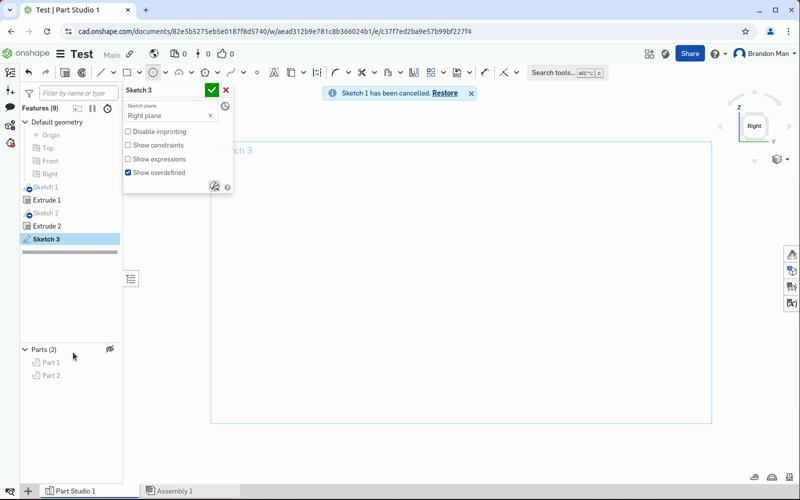
mouse_move(460, 282)
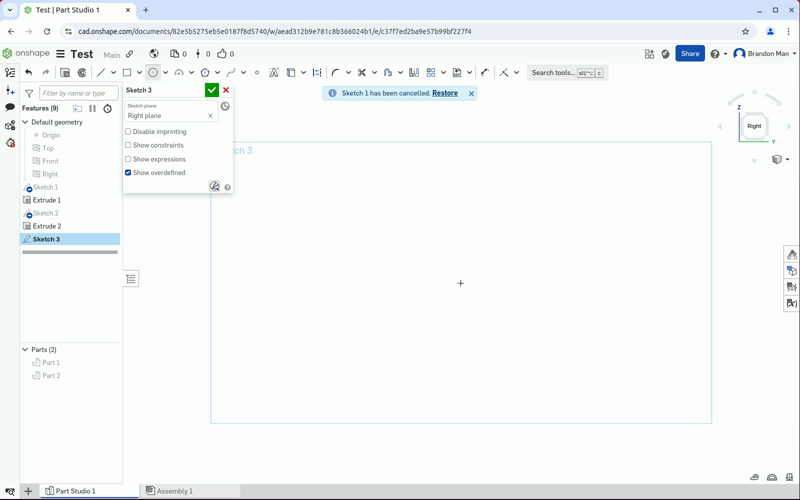
click(460, 282)
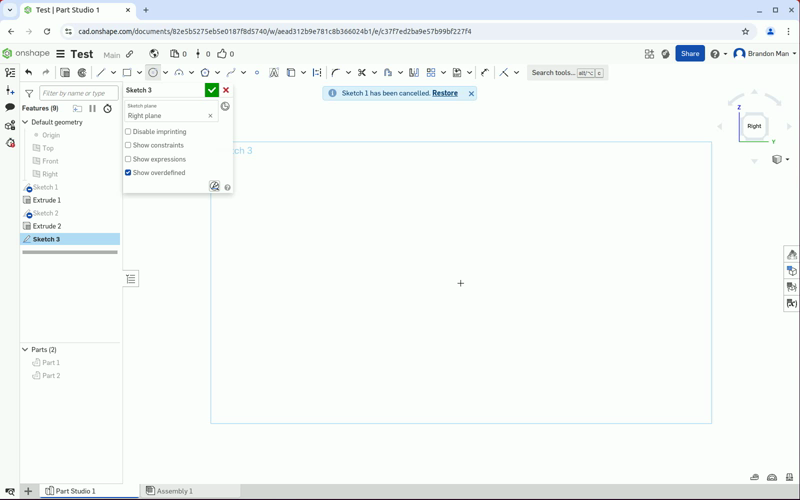
key_up(shift)
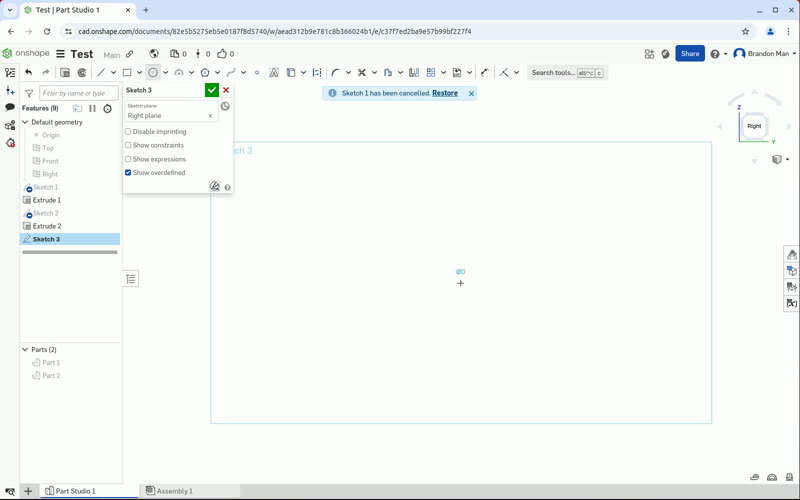
mouse_move(472, 282)
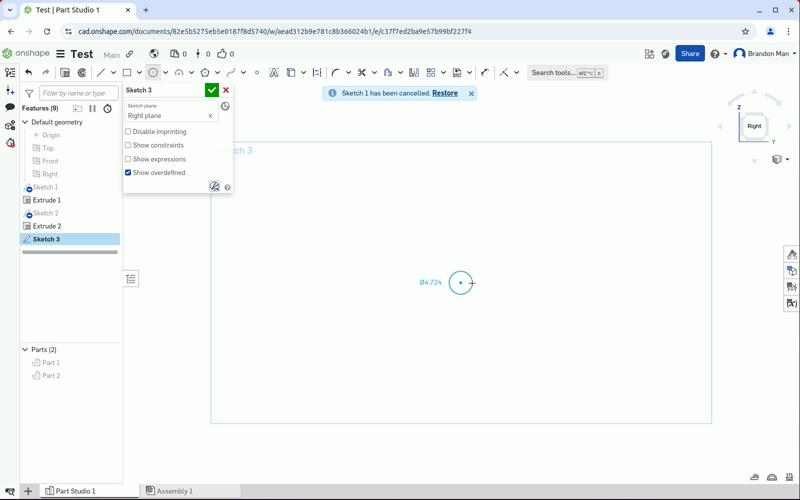
click(472, 282)
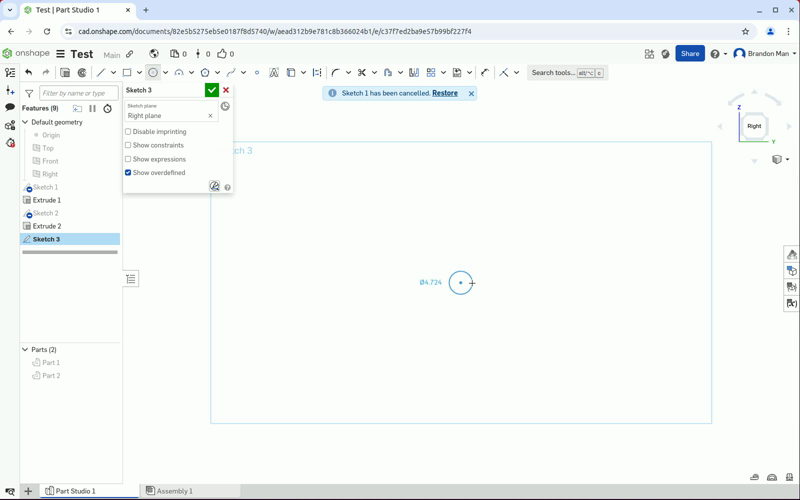
key(esc)
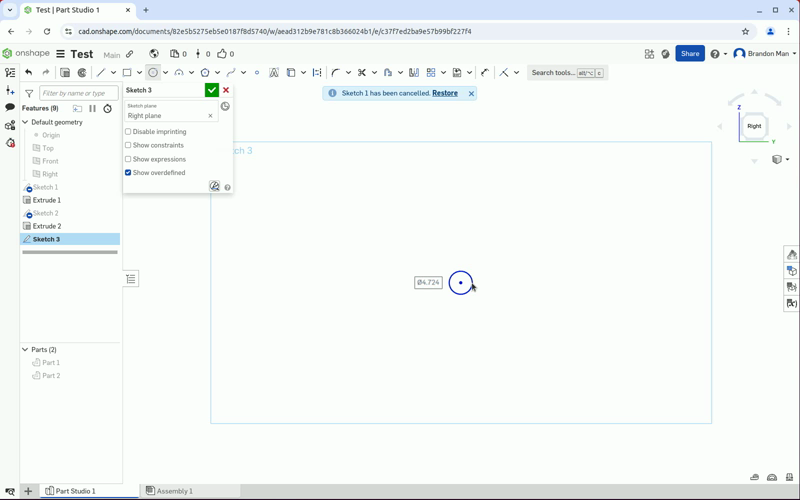
mouse_move(464, 285)
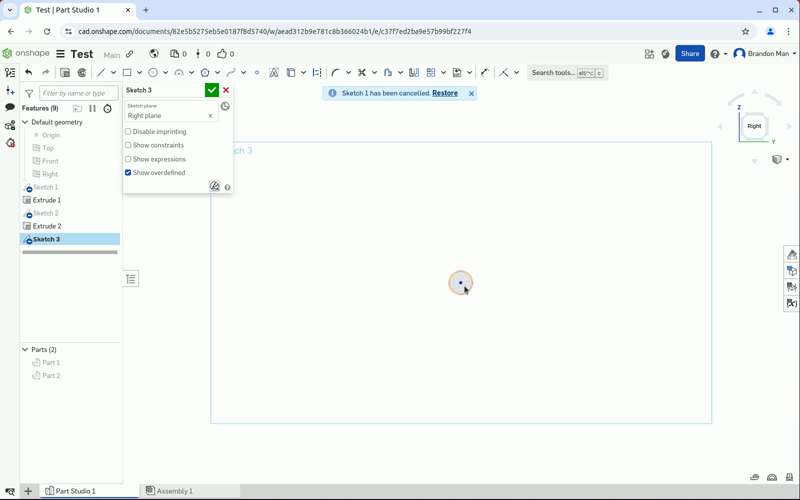
scroll(6)
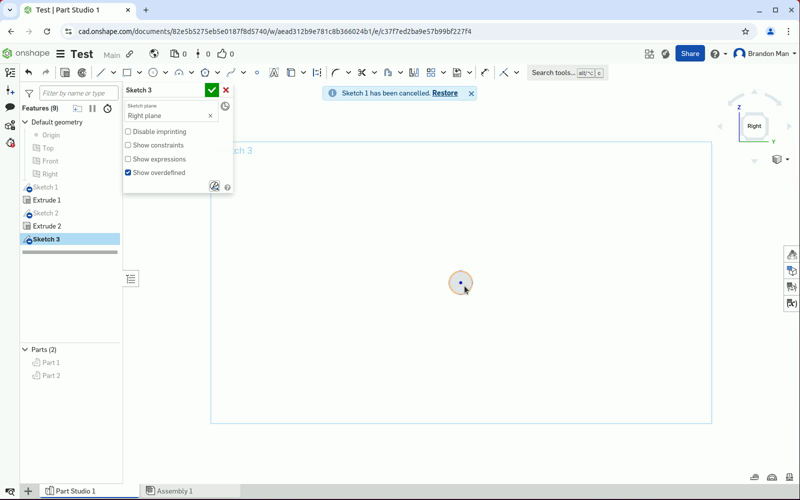
scroll(6)
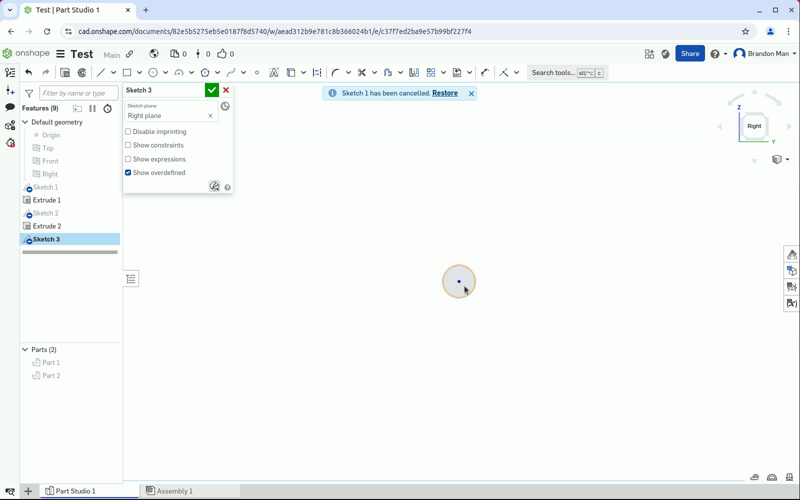
scroll(6)
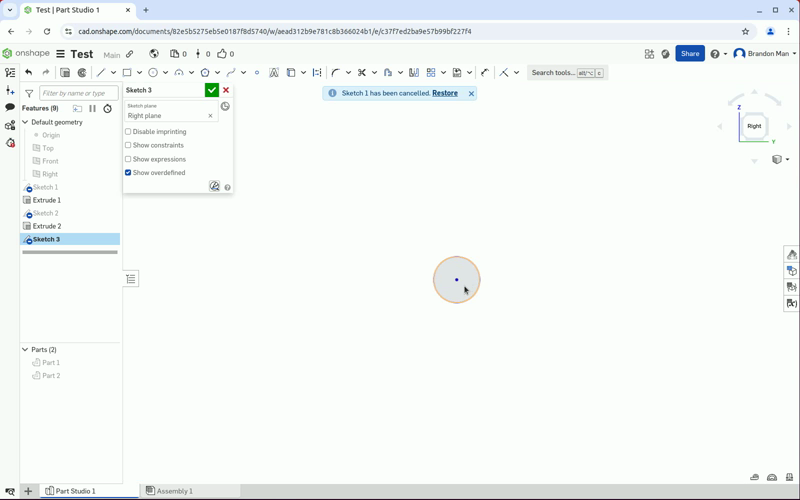
scroll(6)
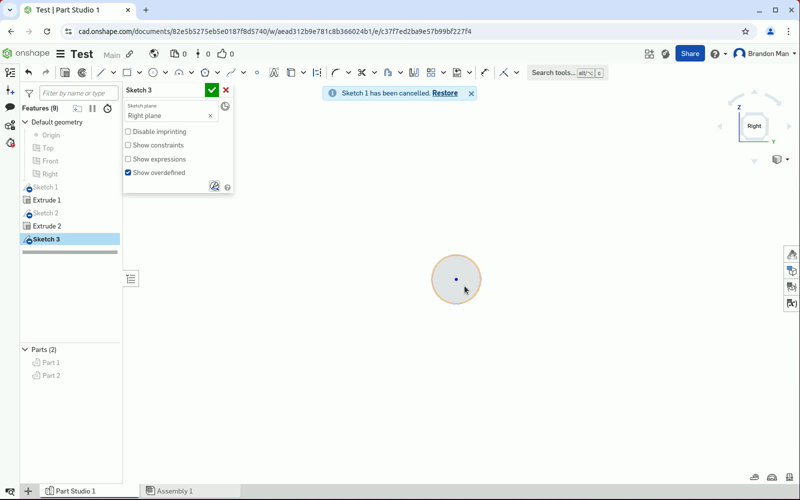
scroll(6)
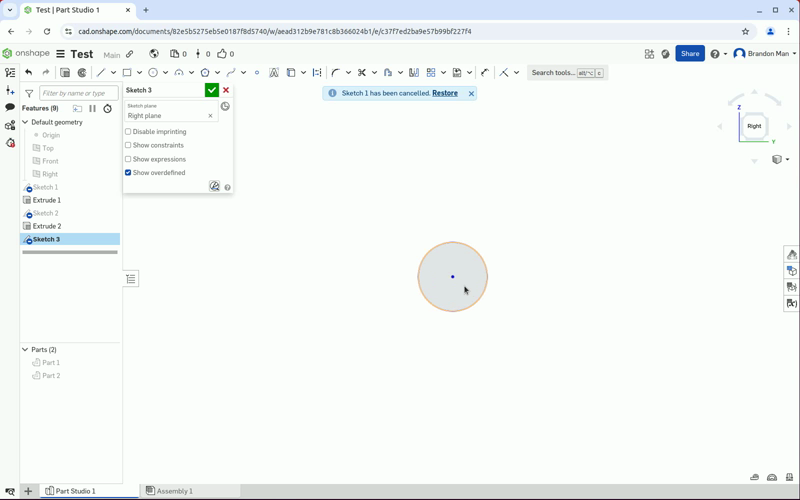
scroll(6)
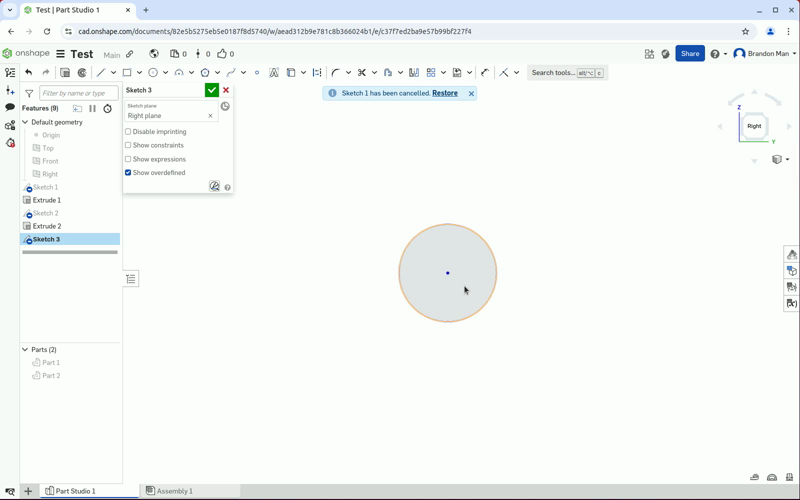
scroll(6)
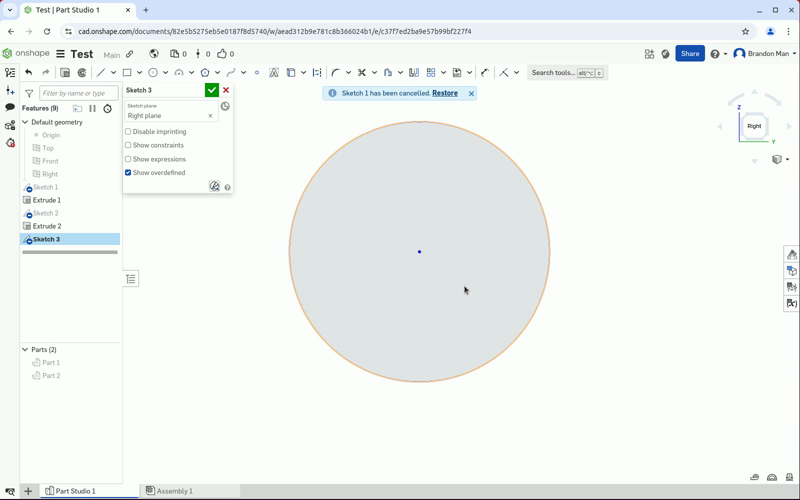
click(464, 285)
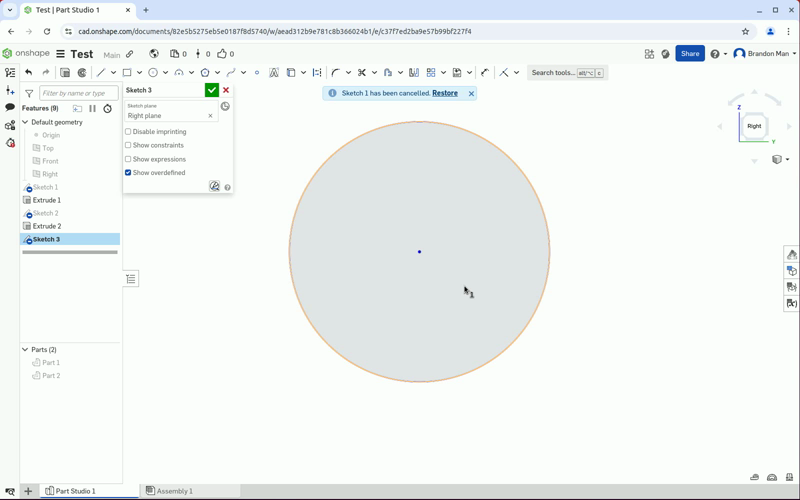
scroll(-6)
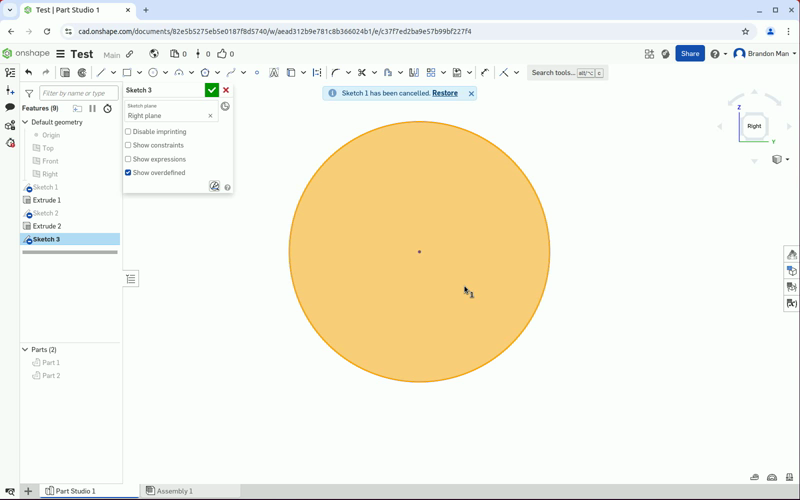
scroll(-6)
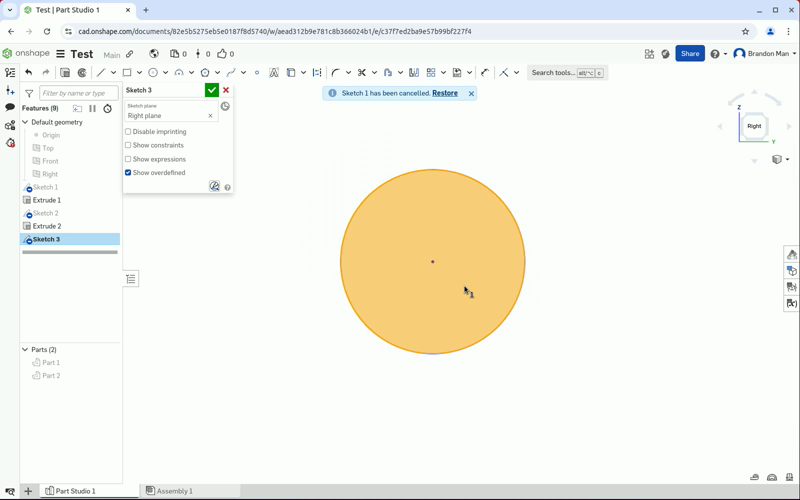
scroll(-6)
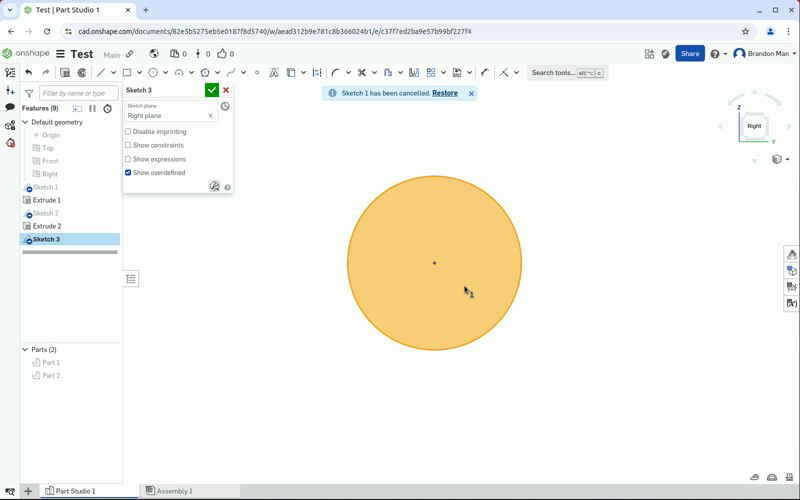
scroll(-6)
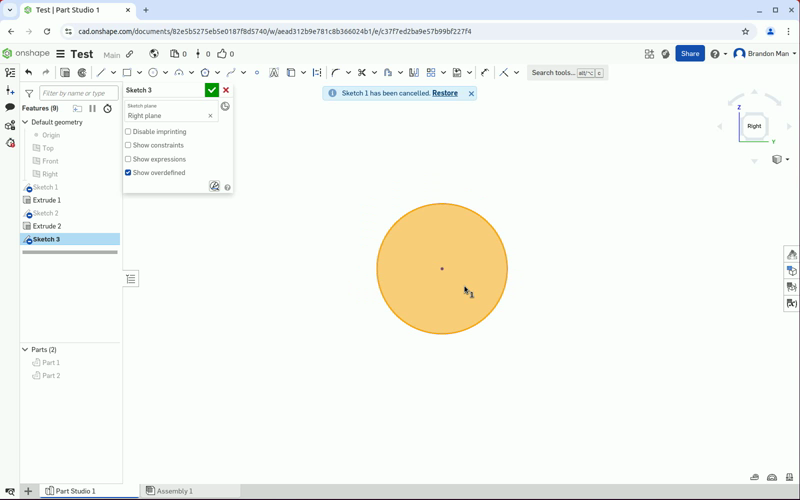
scroll(-6)
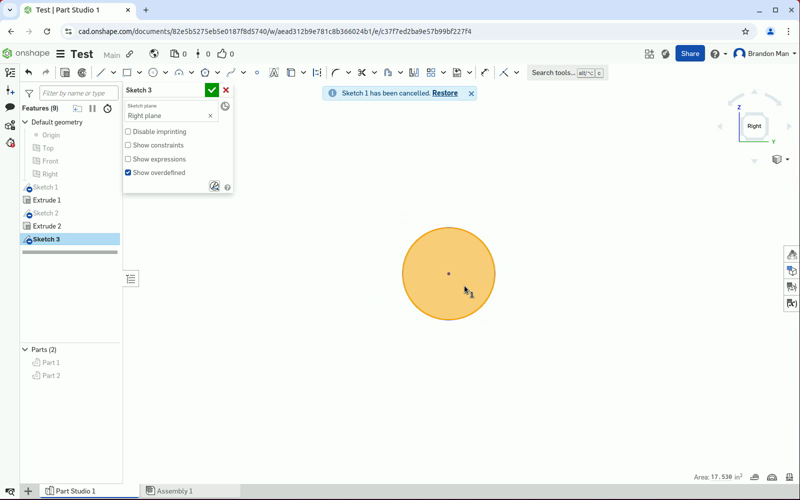
scroll(-6)
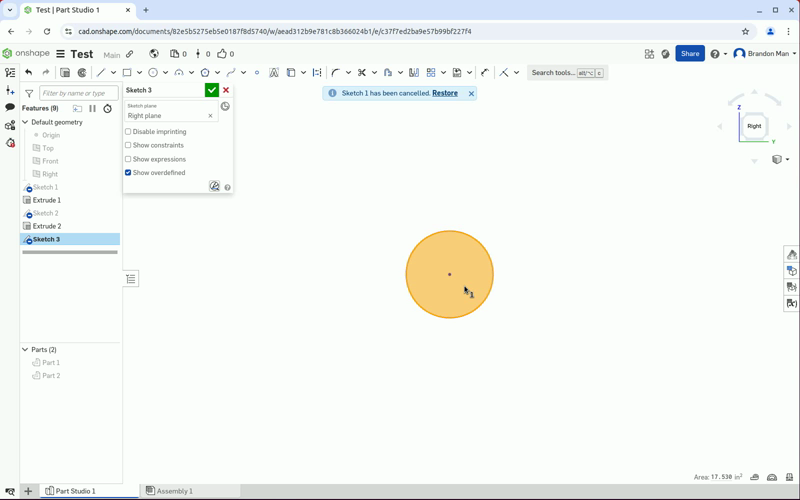
scroll(-6)
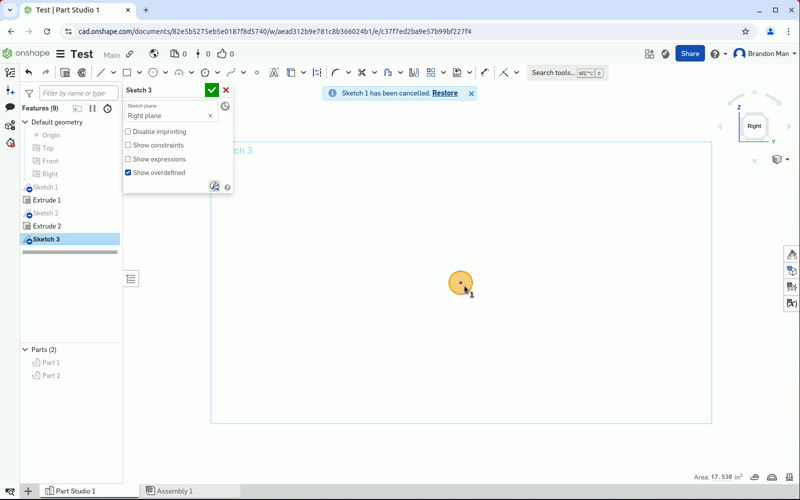
mouse_move(73, 352)
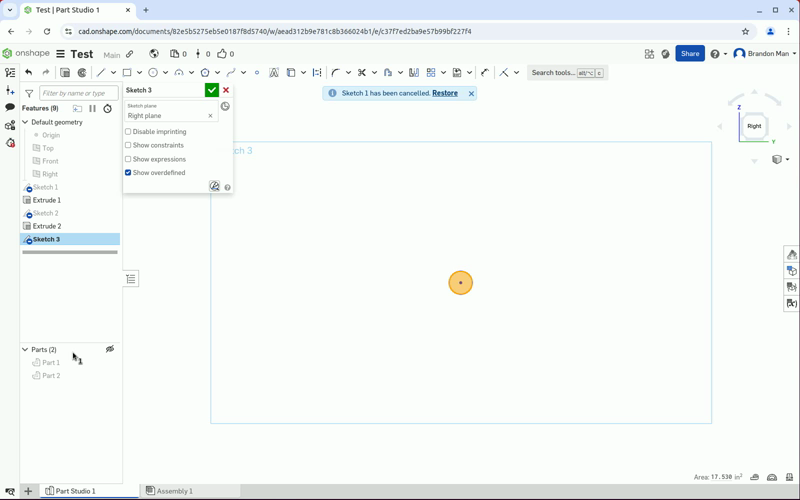
key(shift+y)
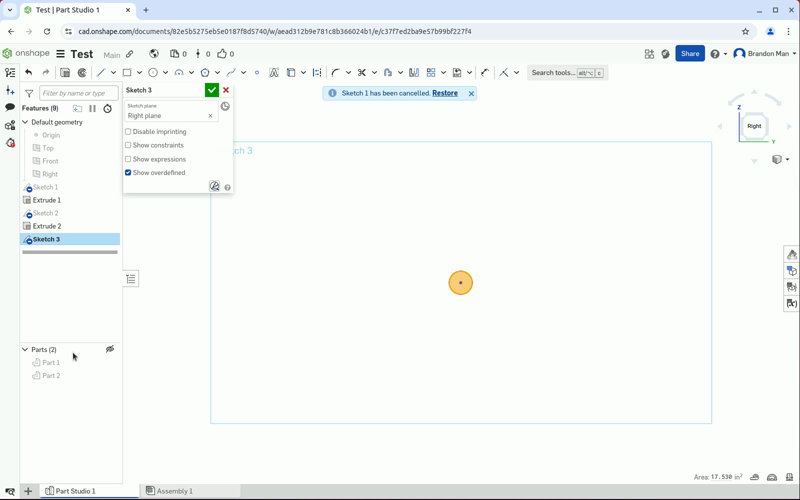
key(shift+e)
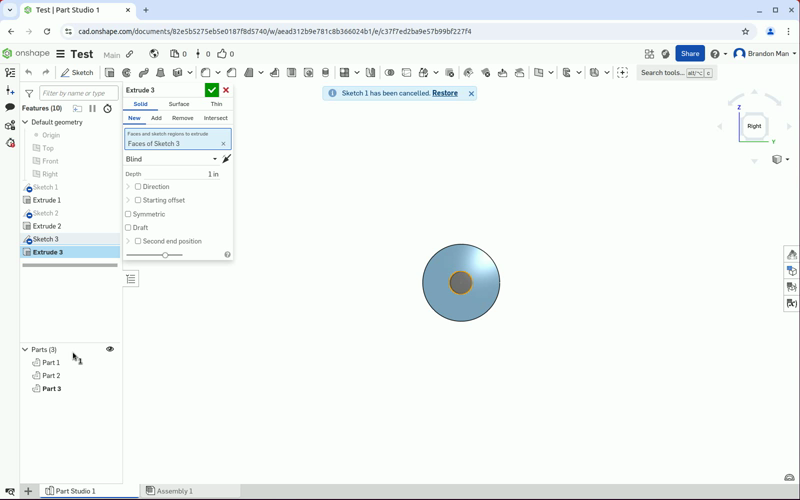
mouse_move(143, 106)
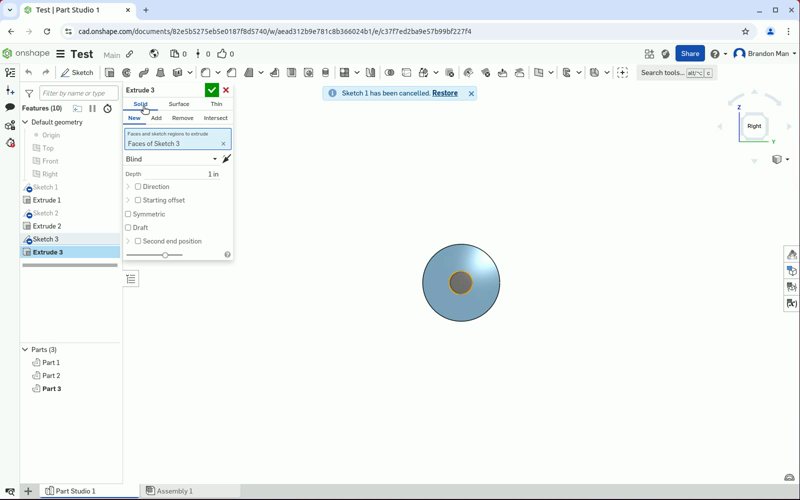
click(143, 106)
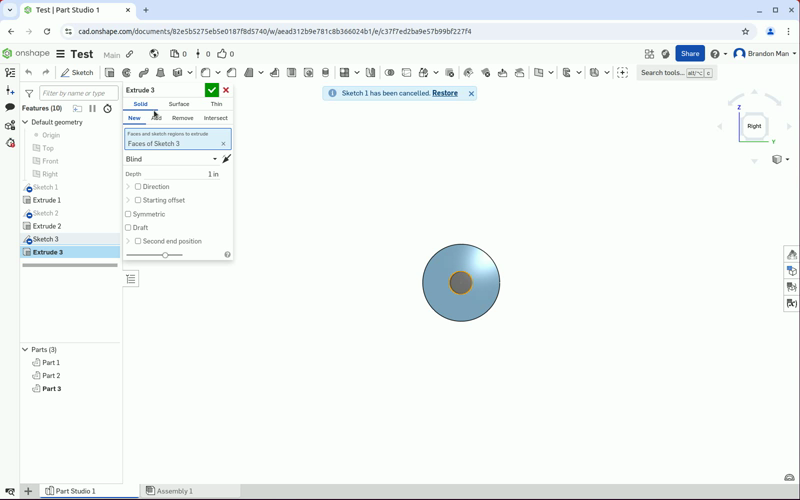
mouse_move(186, 120)
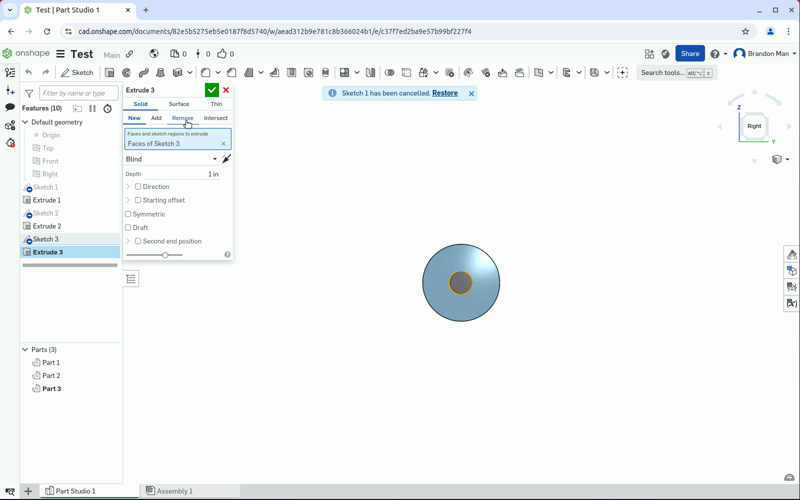
click(186, 120)
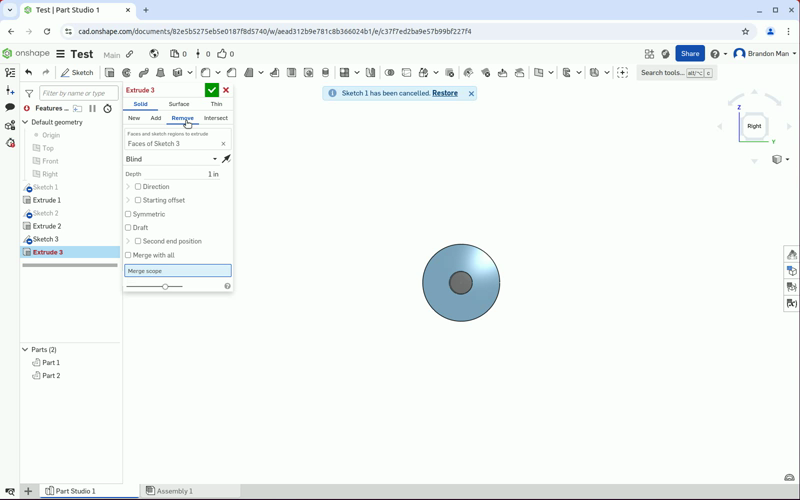
key(tab, 4)
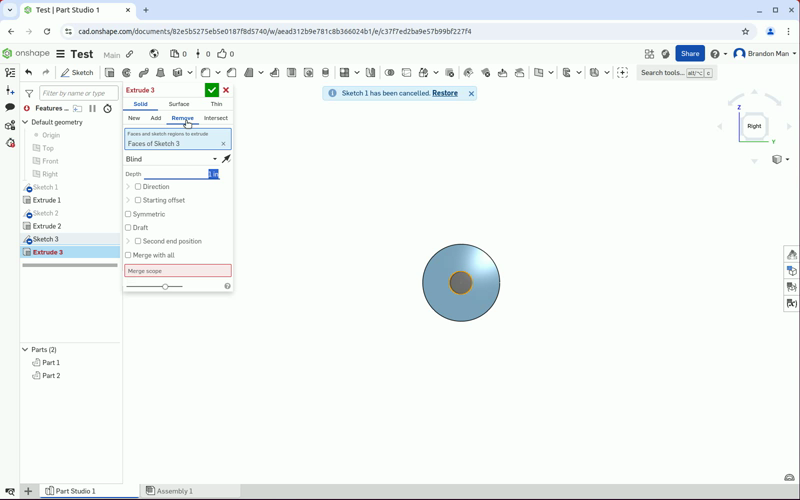
text(-15.405)
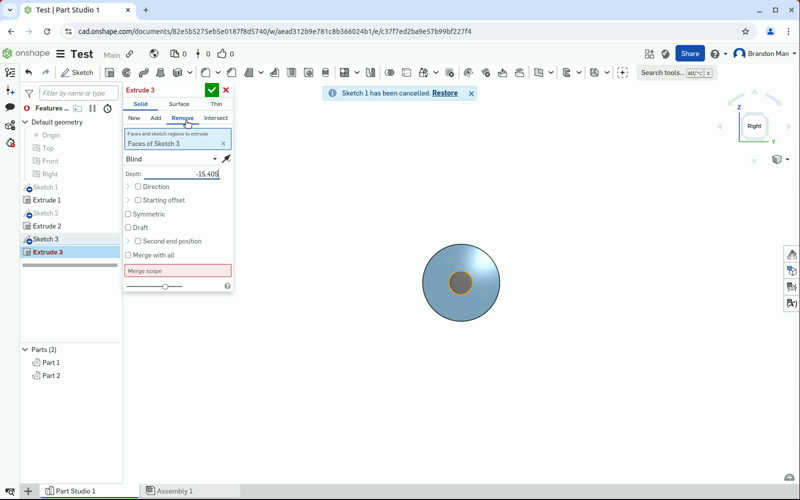
key(tab, 6)
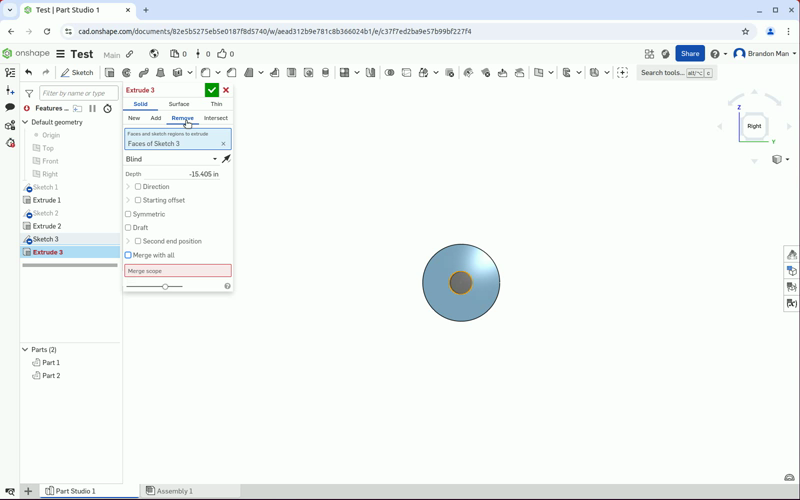
key(space)
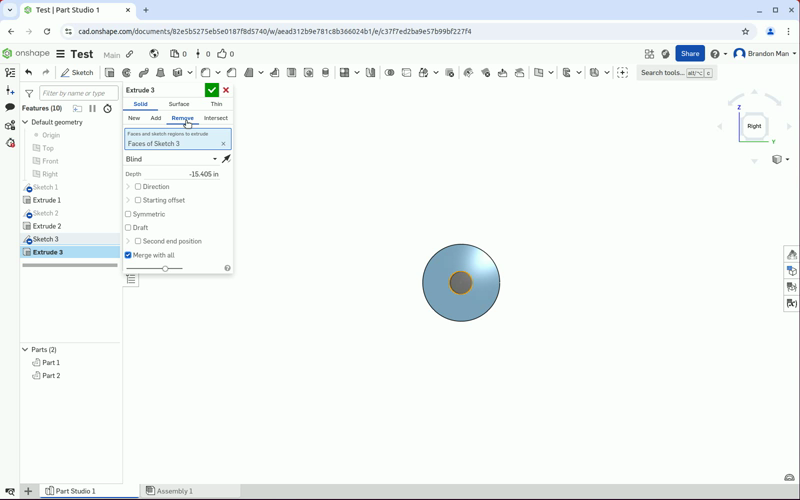
key(enter)
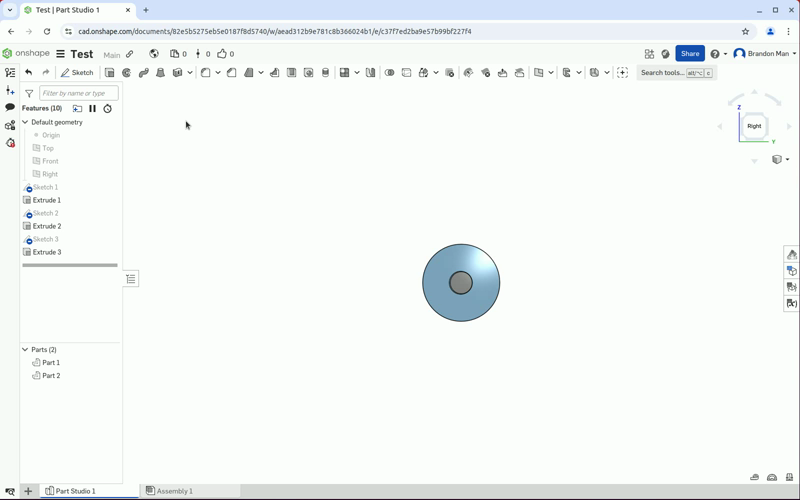
key(shift+h)
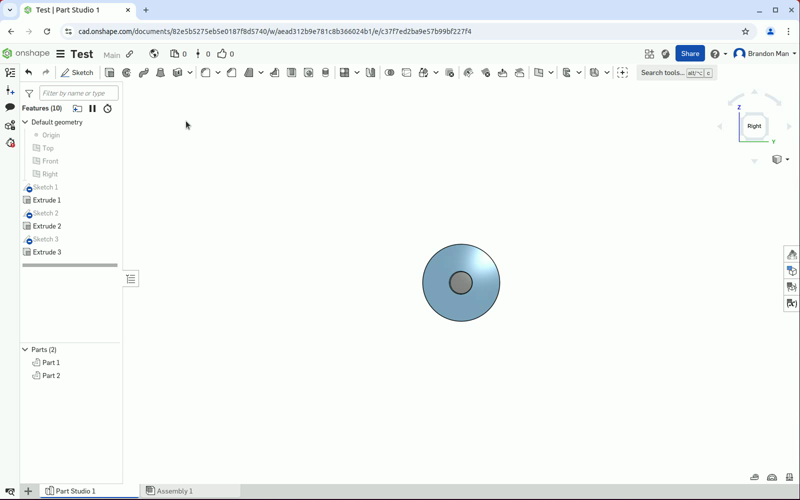
key(shift+h)
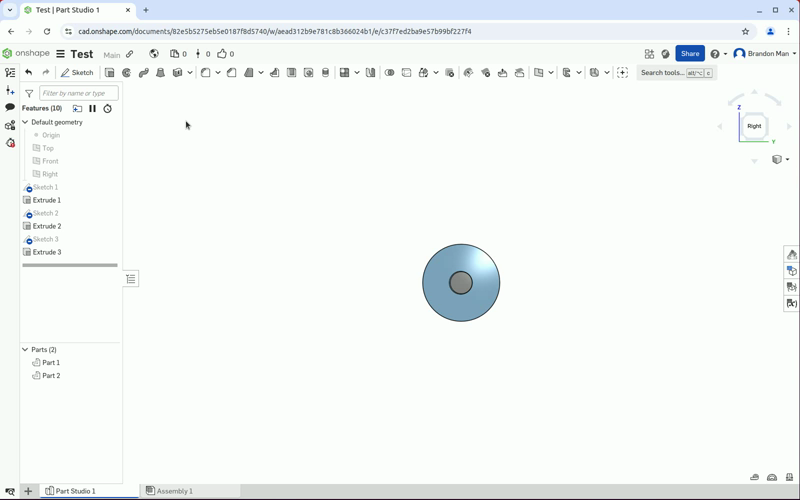
key(shift+7)
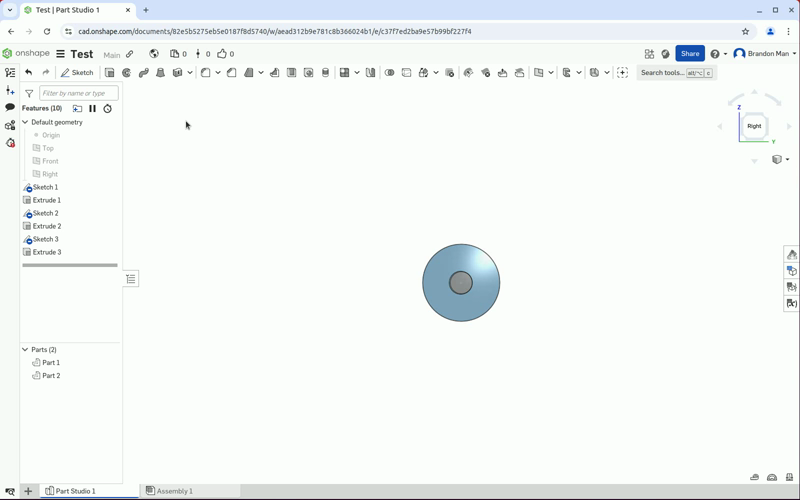
key(right, 2)
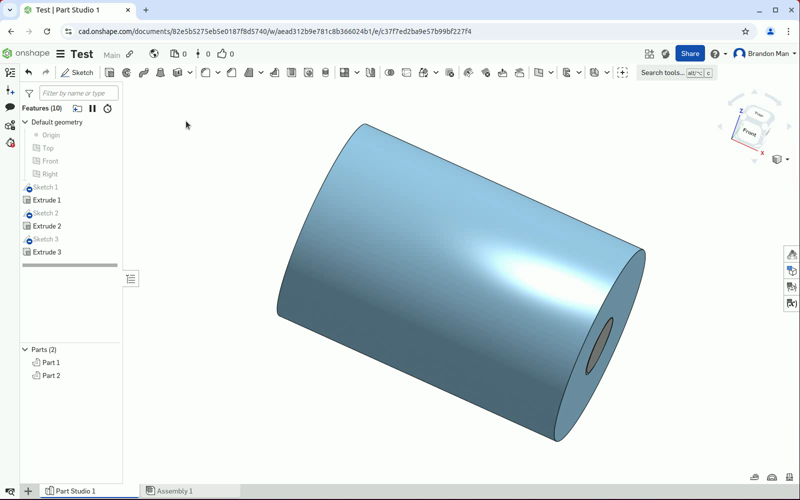
key(down, 2)
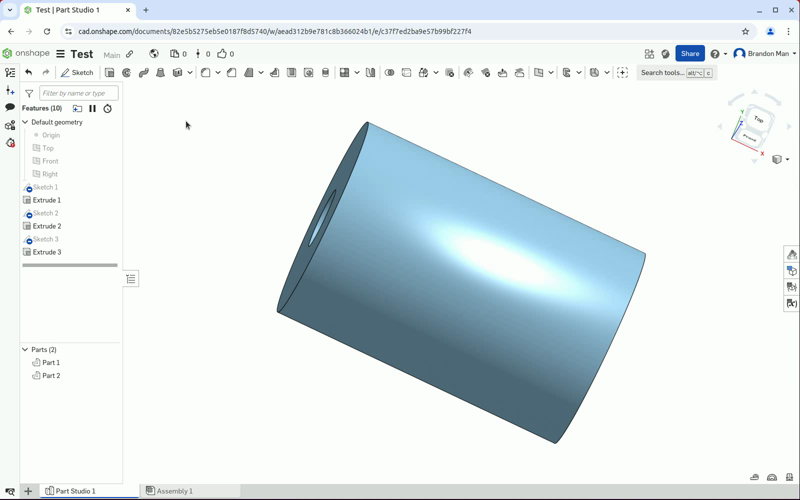
key(up, 2)
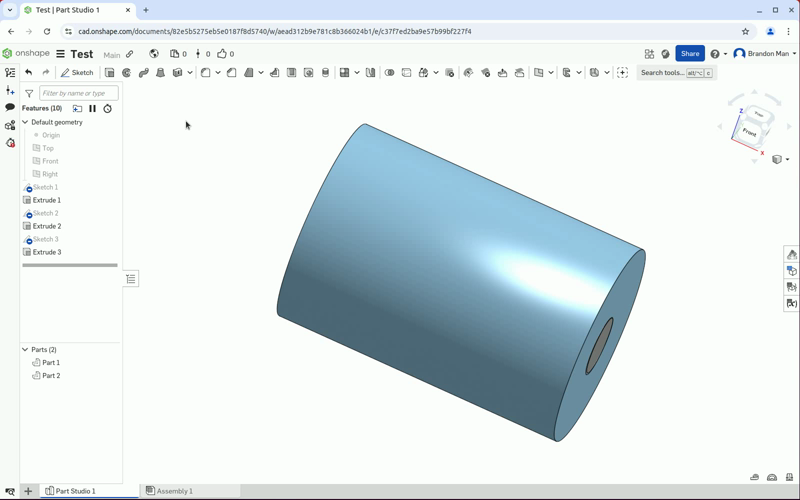
key(left, 2)
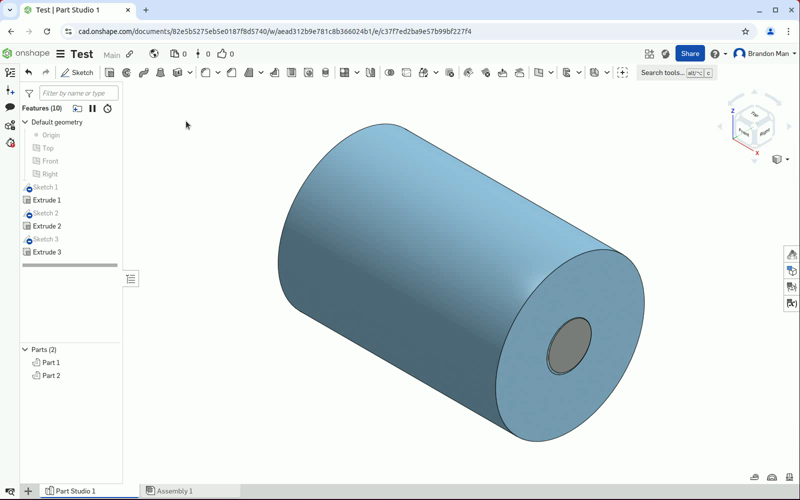
mouse_move(73, 189)
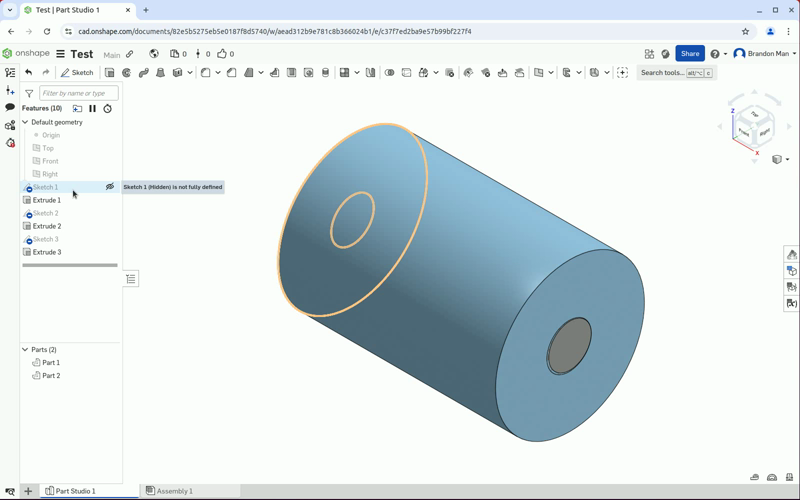
click(73, 189)